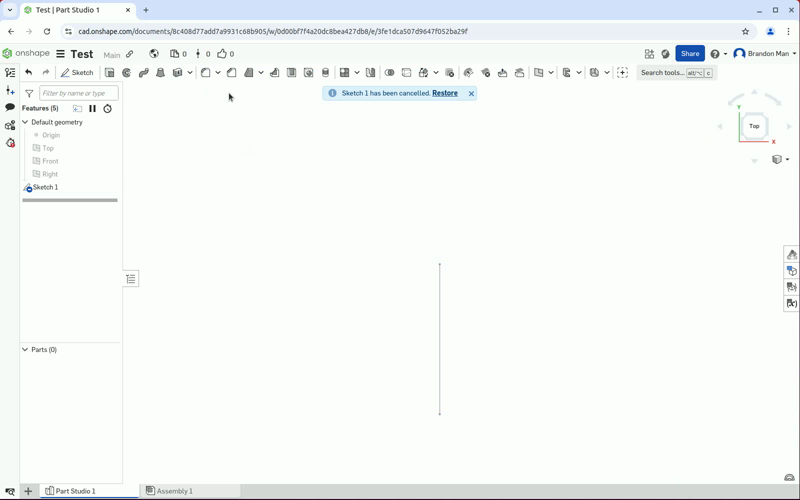
key(shift+h)
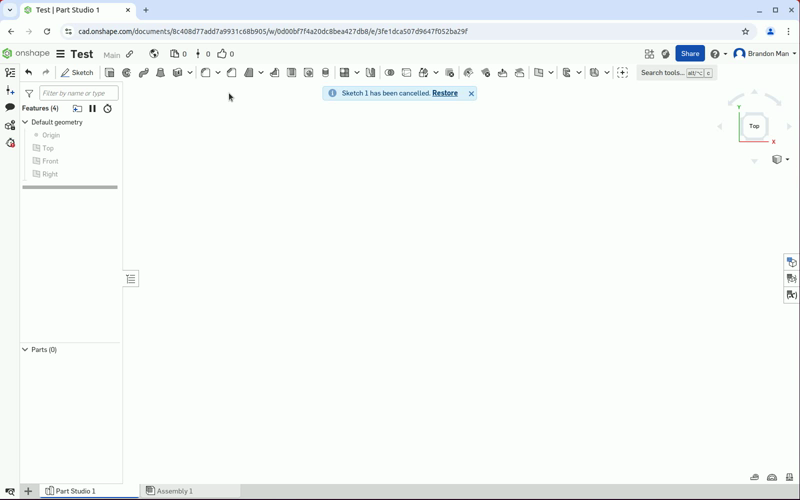
mouse_move(73, 352)
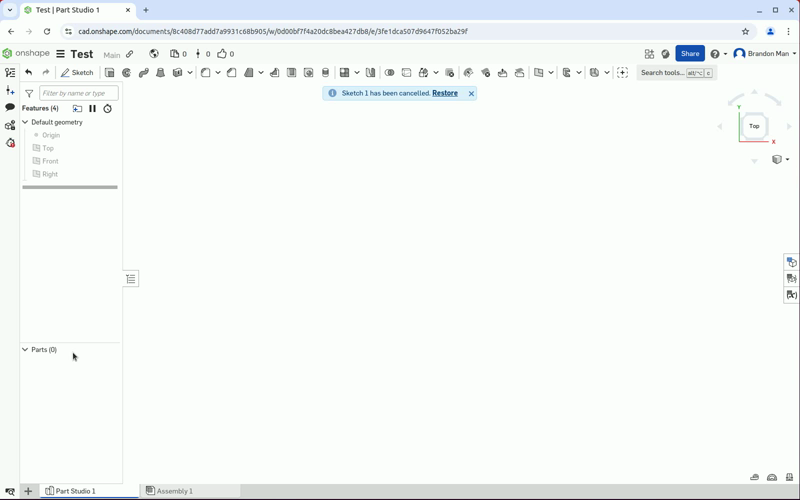
key(y)
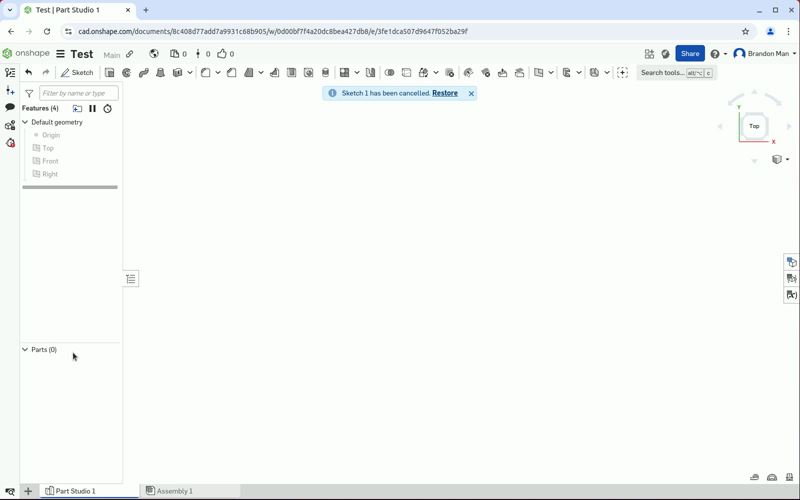
key(shift+p)
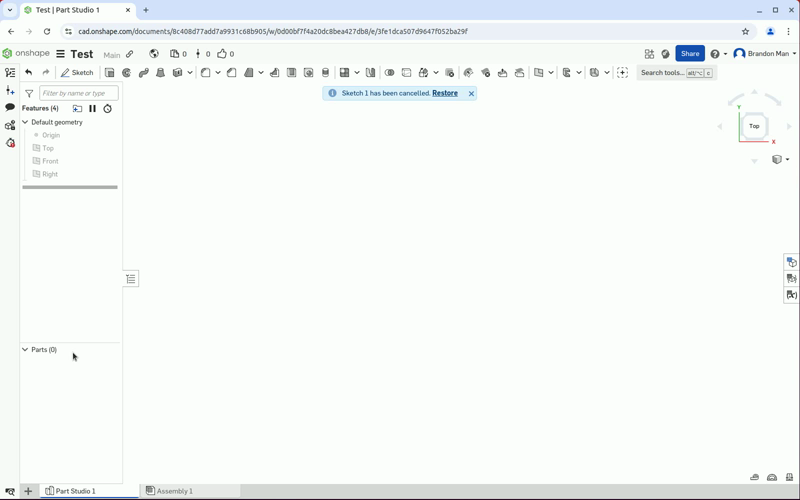
key(space)
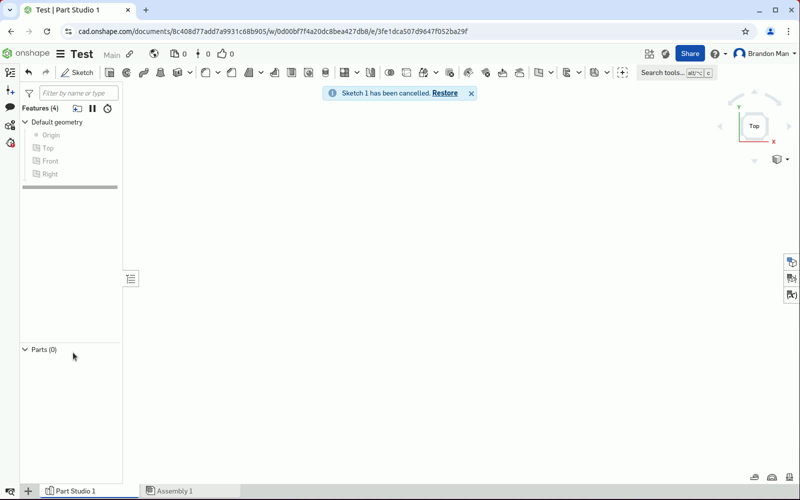
key_down(shift)
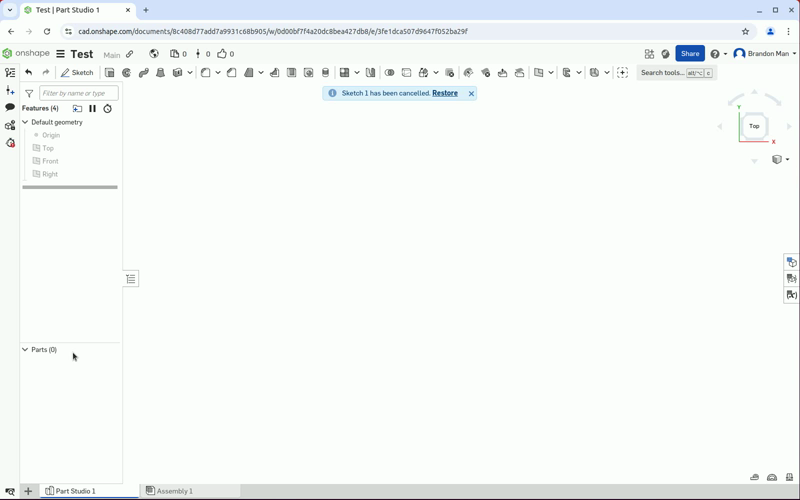
key(up)
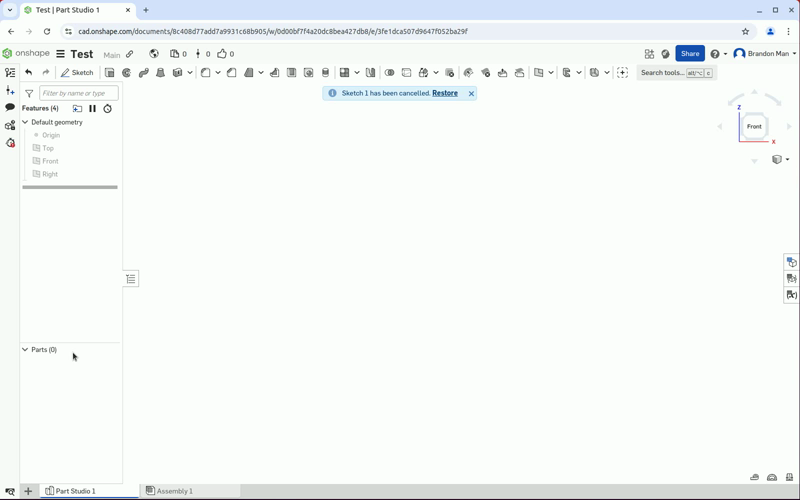
key_up(shift)
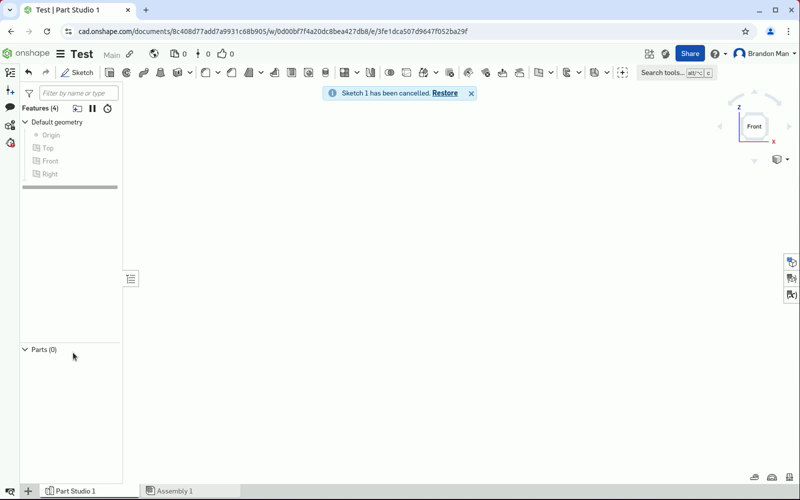
mouse_move(73, 352)
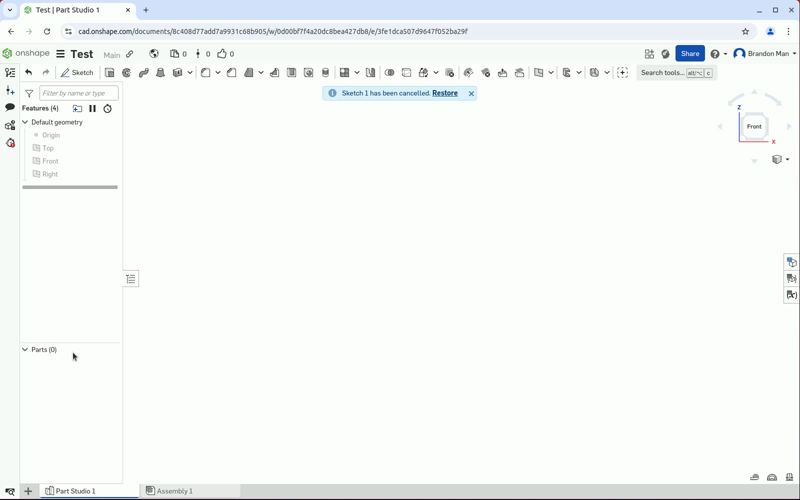
key(shift+y)
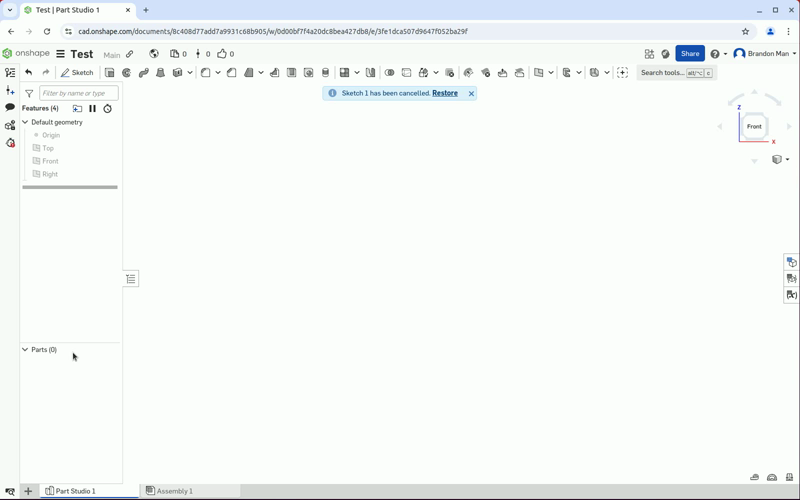
key(shift+s)
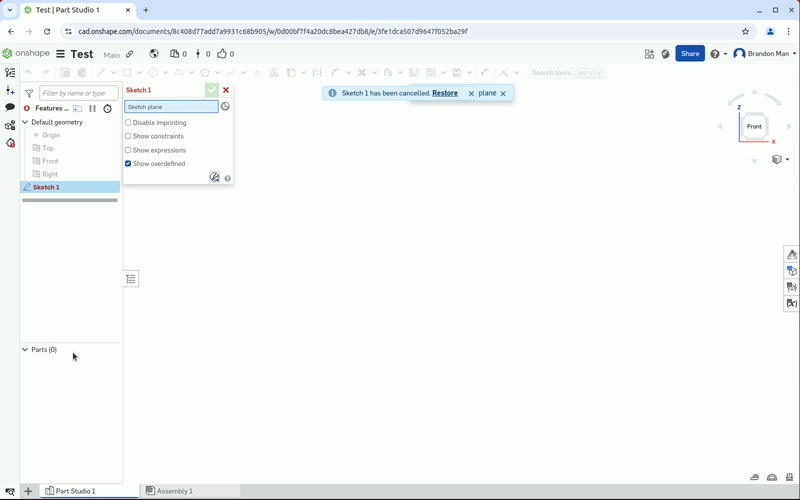
mouse_move(73, 163)
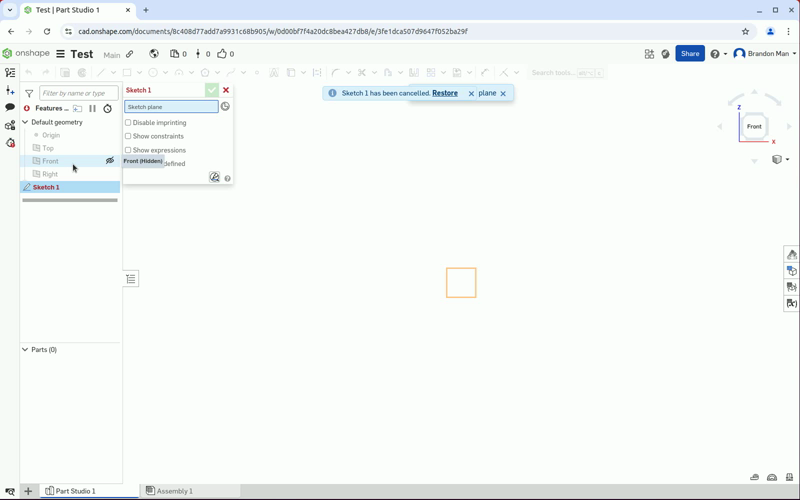
click(73, 163)
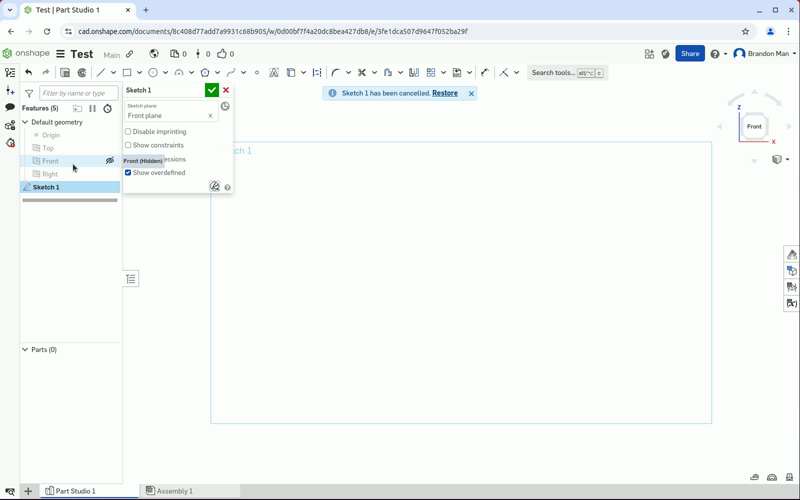
mouse_move(73, 352)
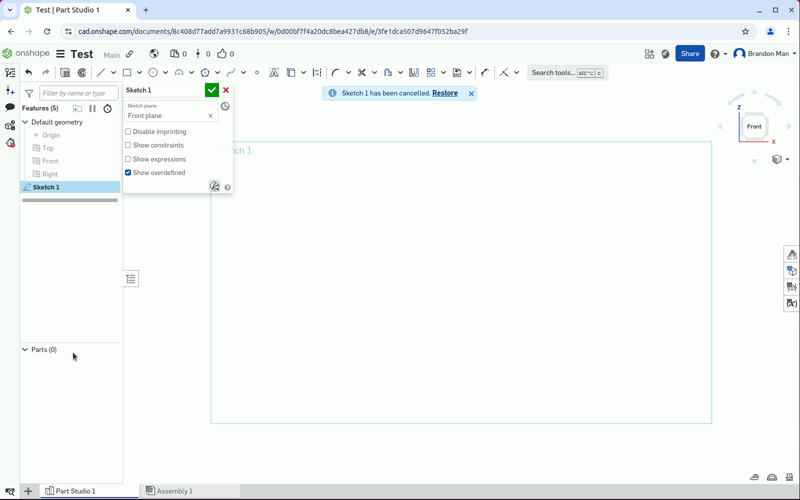
key(y)
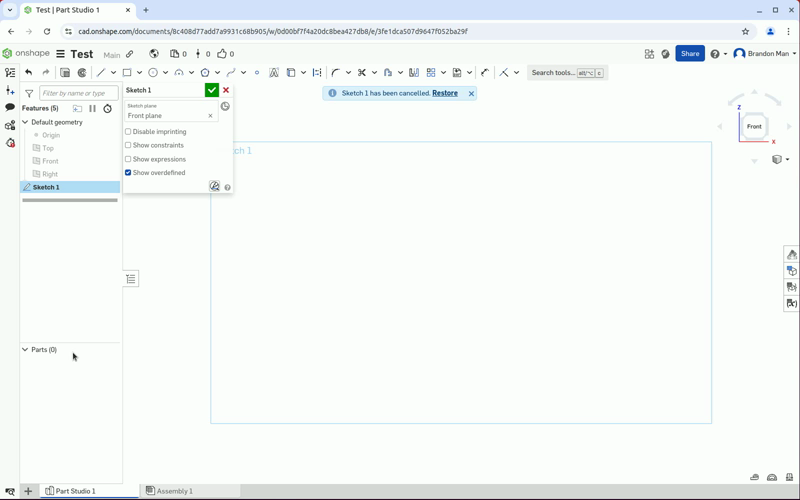
key(l)
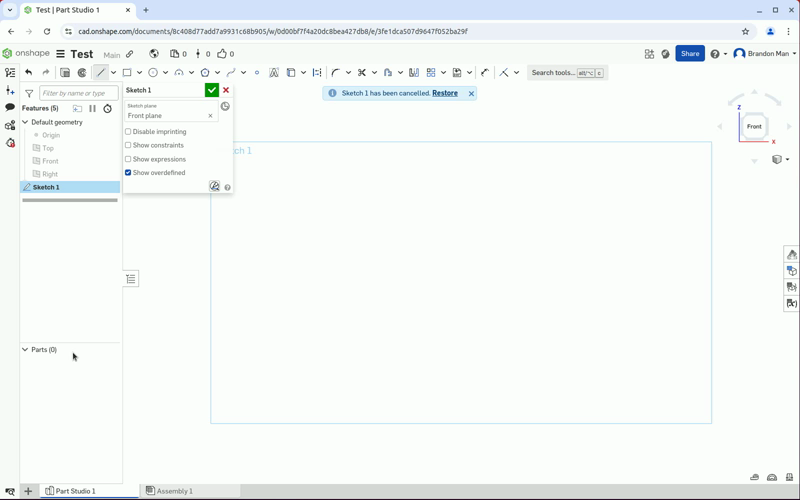
key_down(shift)
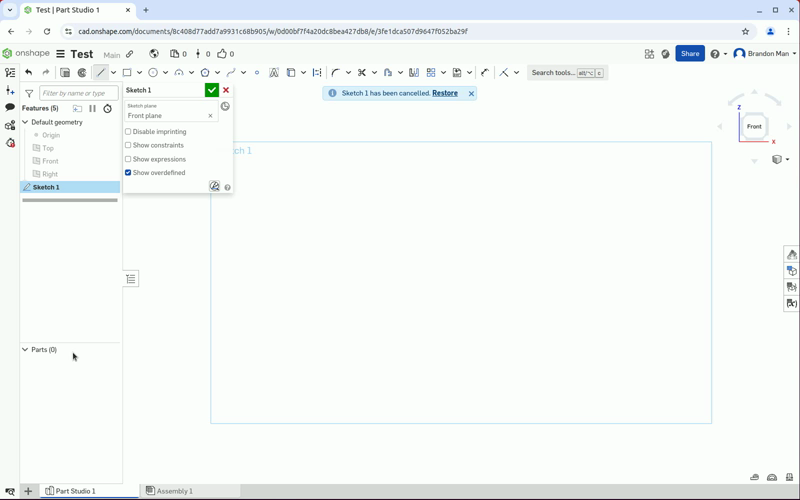
mouse_move(460, 282)
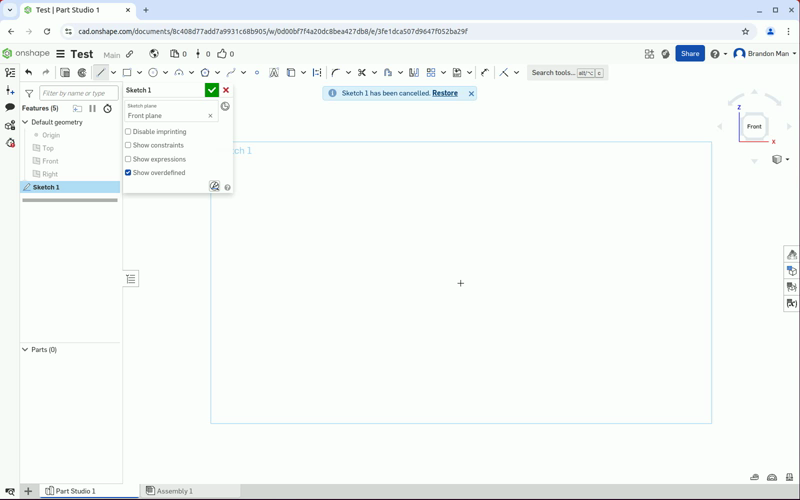
click(460, 282)
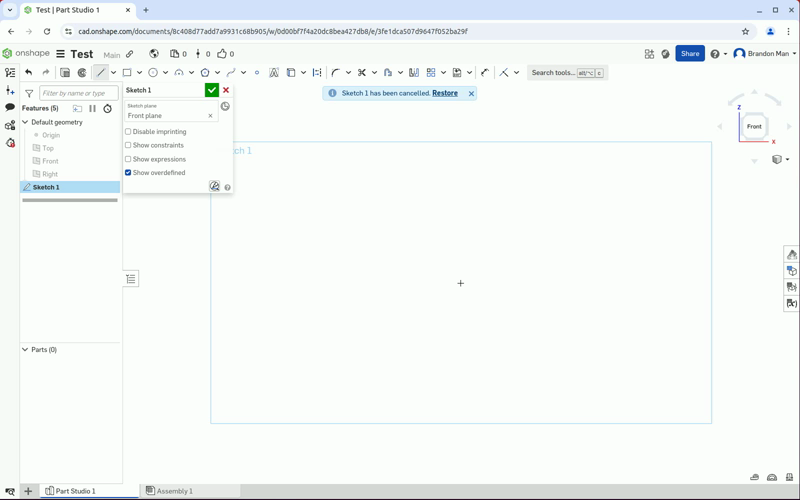
key_up(shift)
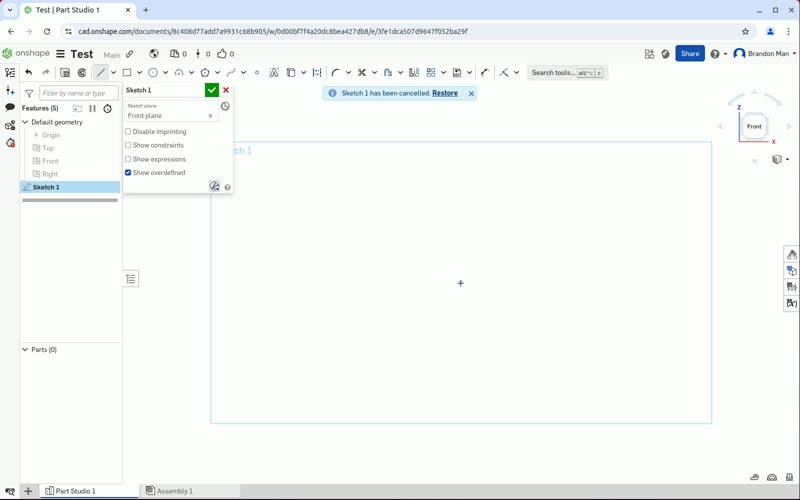
key_down(shift)
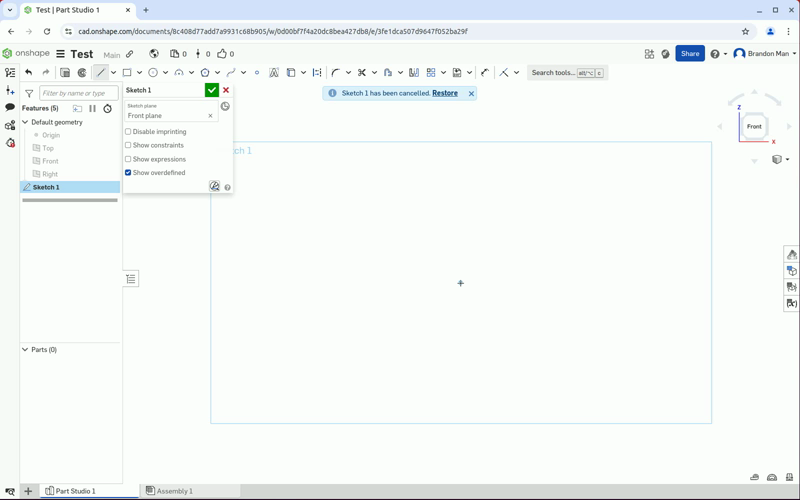
mouse_move(490, 282)
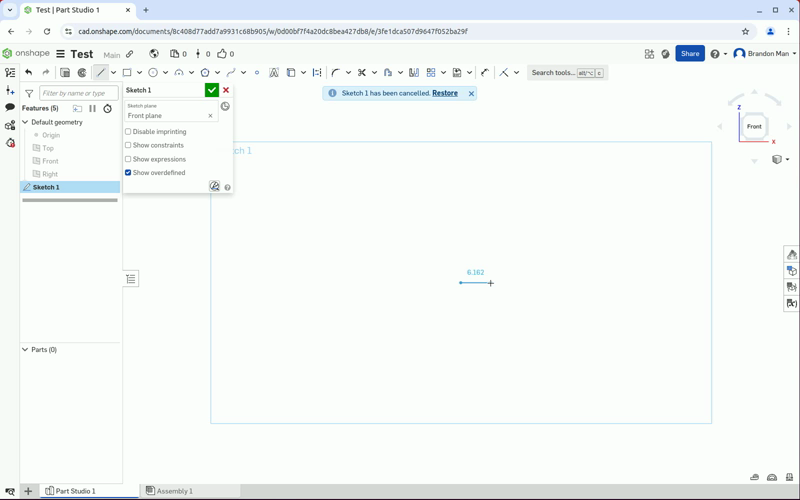
mouse_move(517, 282)
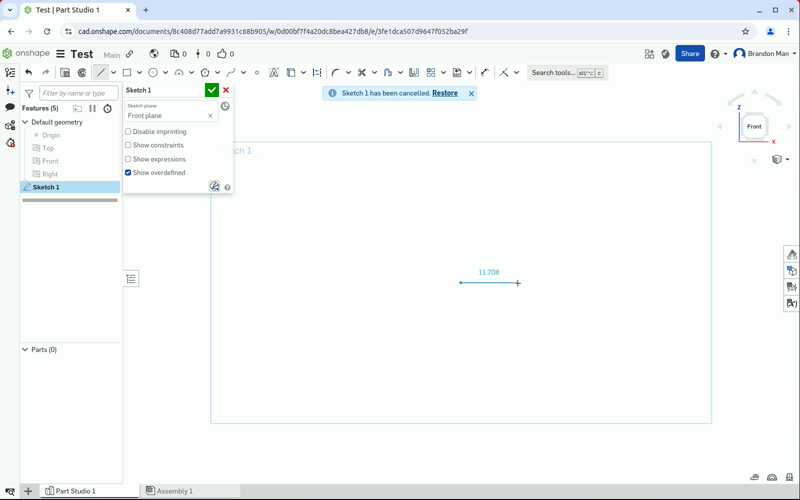
click(517, 282)
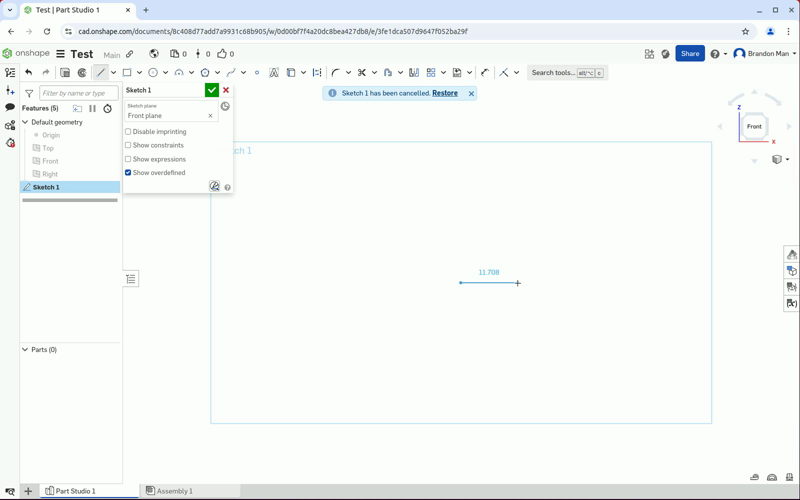
key_up(shift)
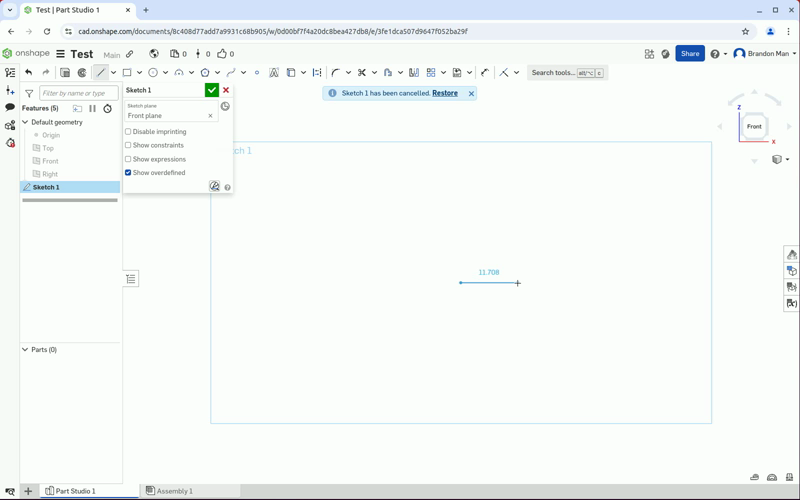
key_down(shift)
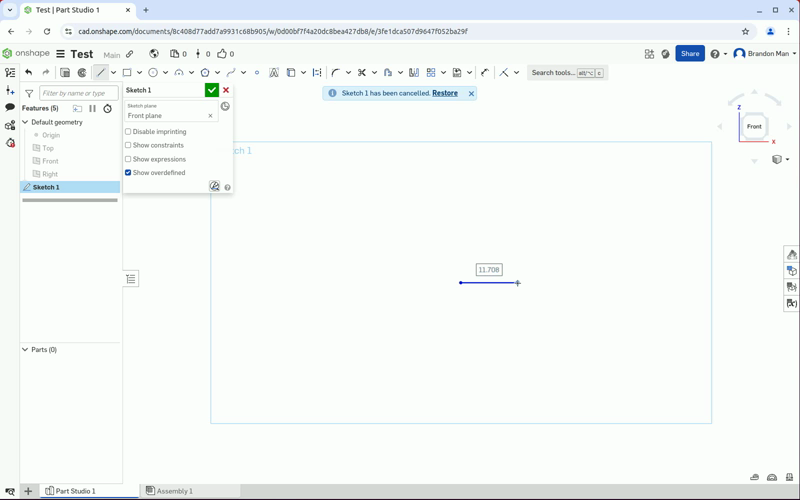
mouse_move(547, 282)
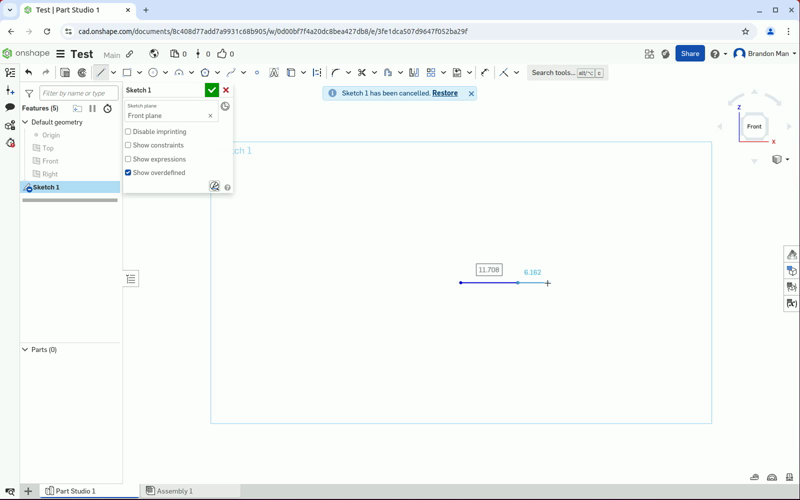
mouse_move(517, 247)
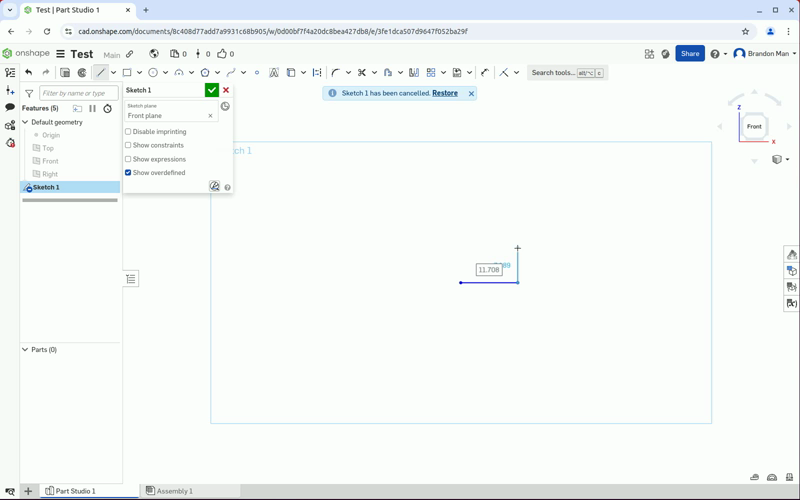
click(517, 247)
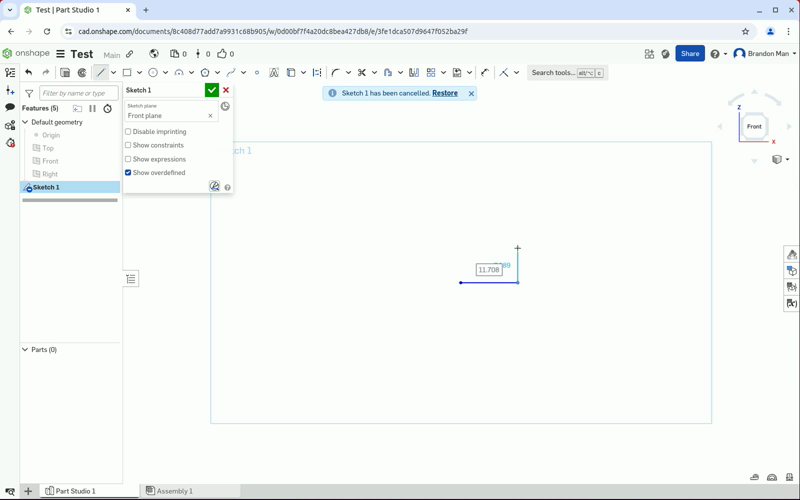
key_up(shift)
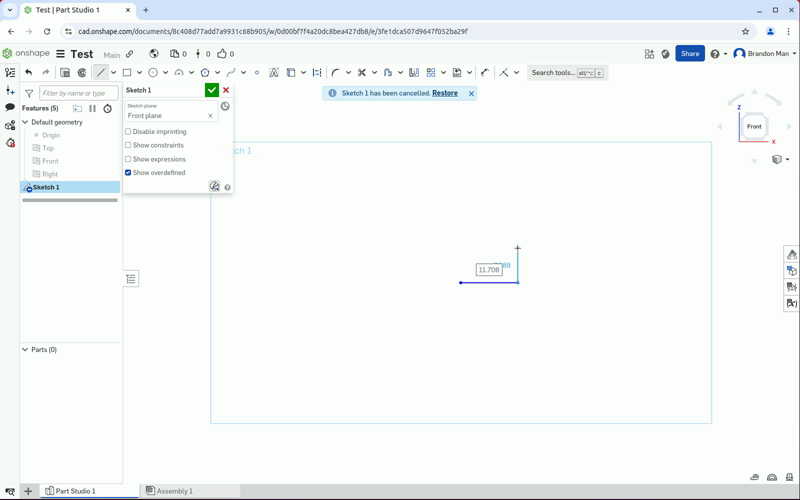
key_down(shift)
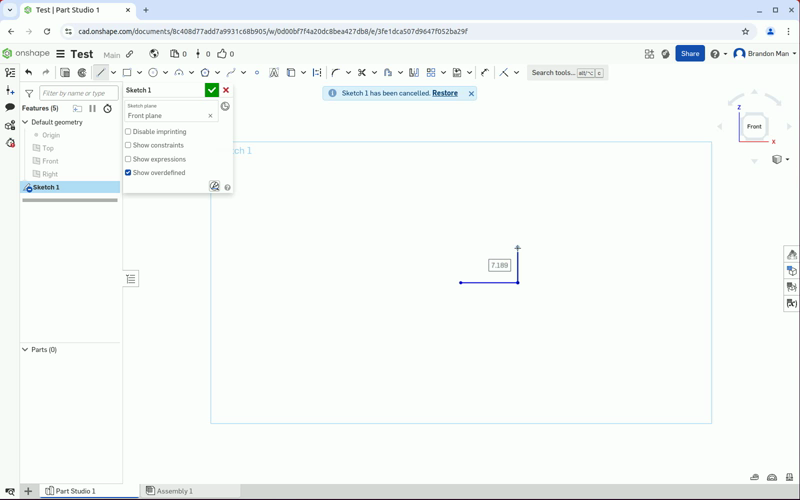
mouse_move(547, 247)
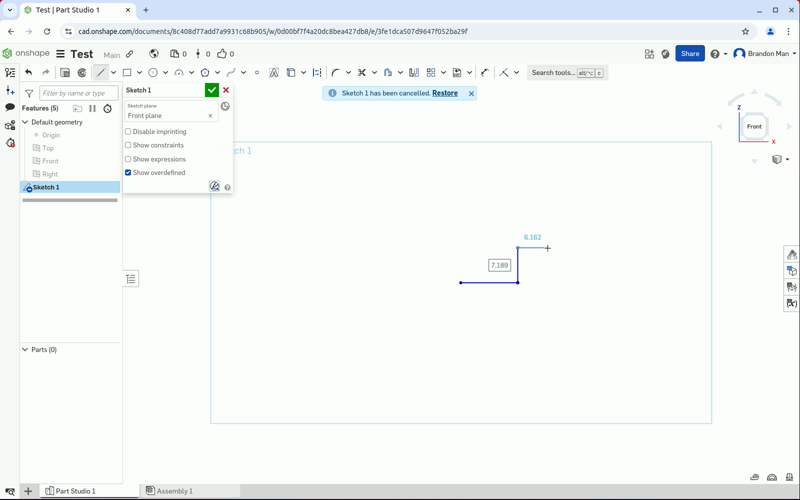
mouse_move(489, 247)
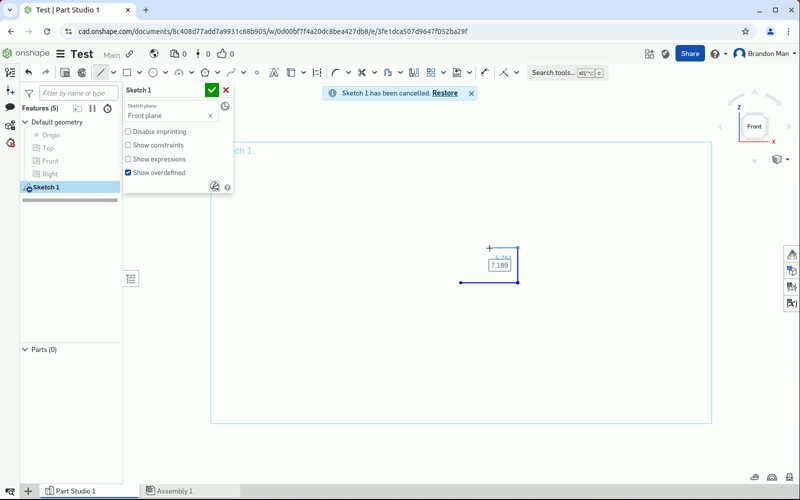
click(489, 247)
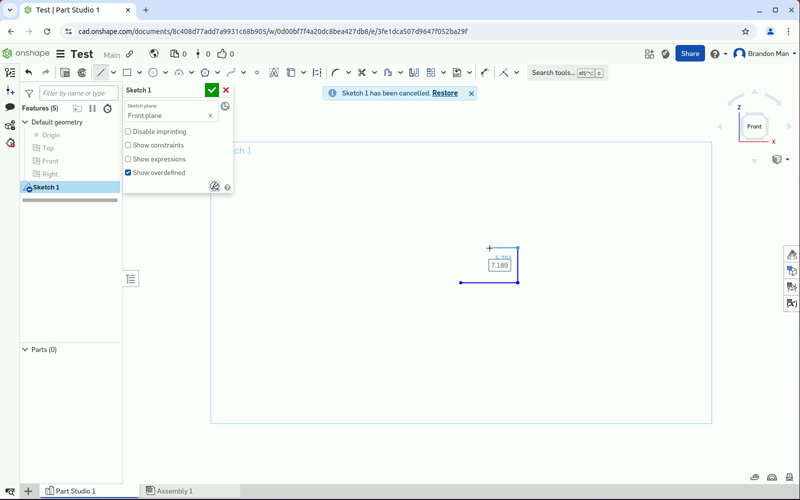
key_up(shift)
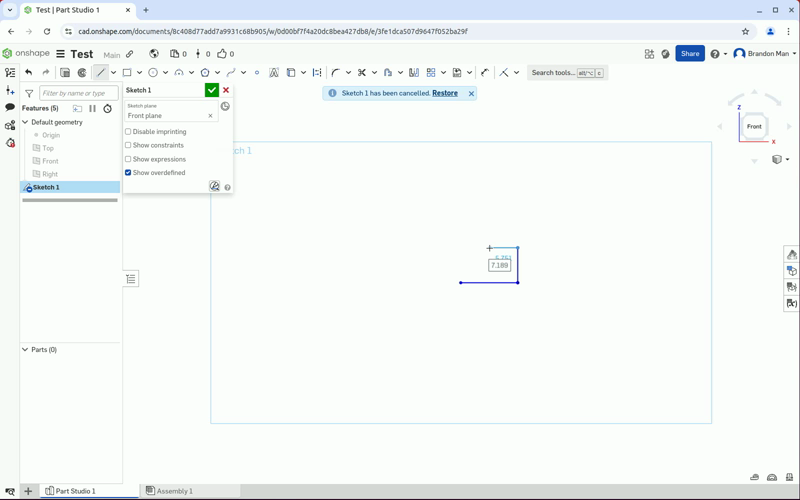
mouse_move(519, 247)
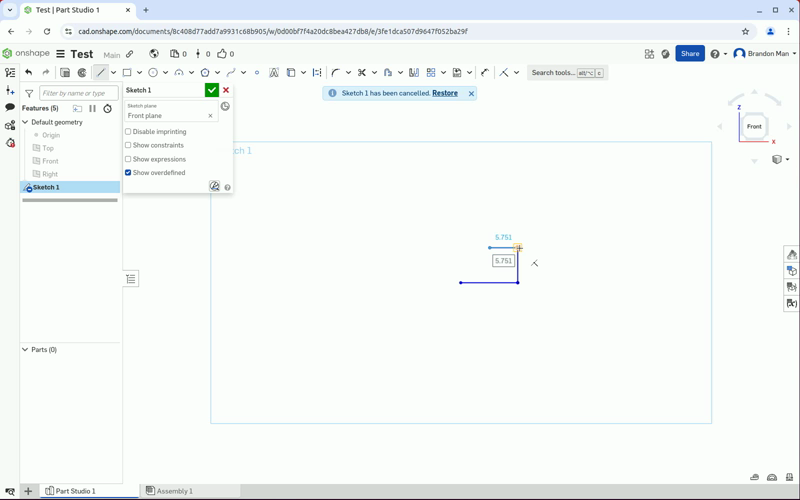
key_down(shift)
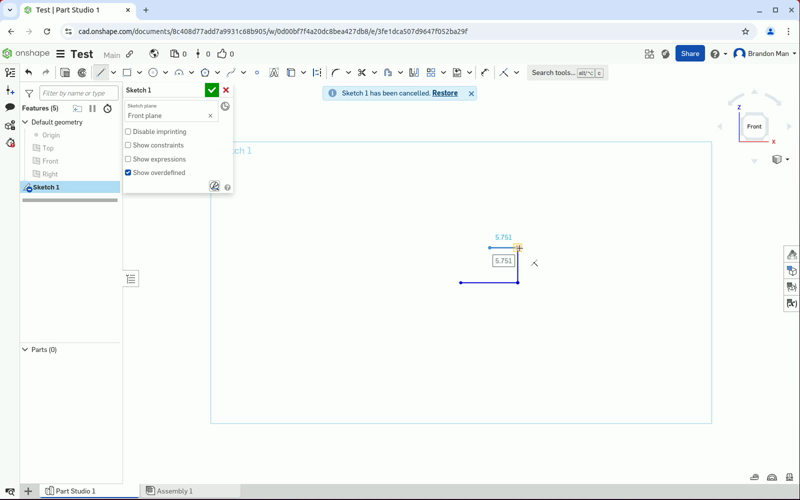
mouse_move(460, 282)
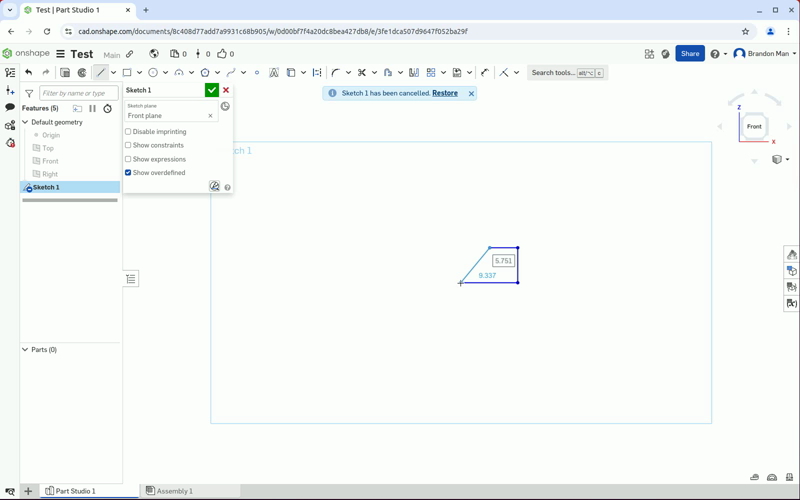
key_up(shift)
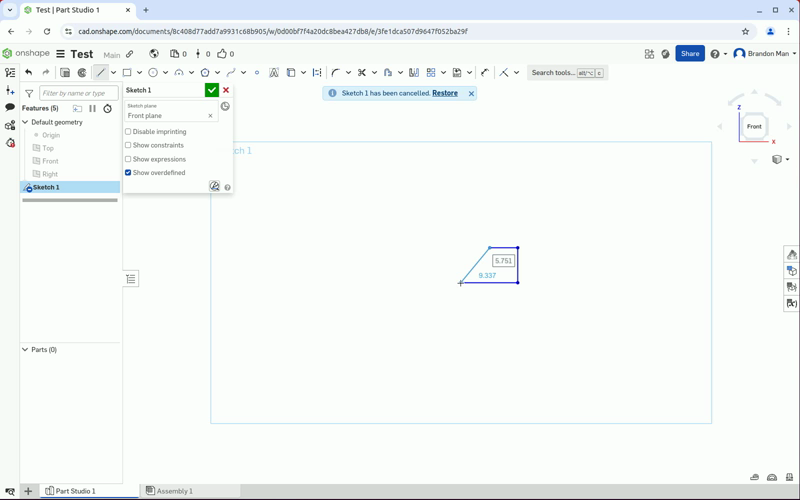
click(460, 282)
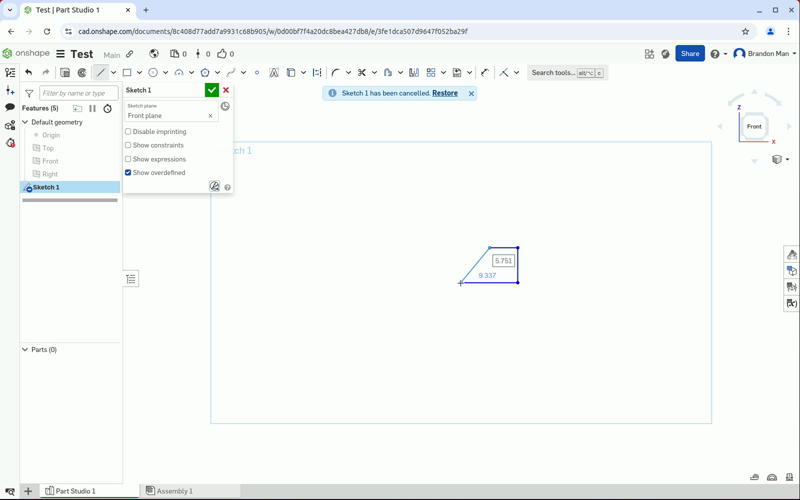
key(esc)
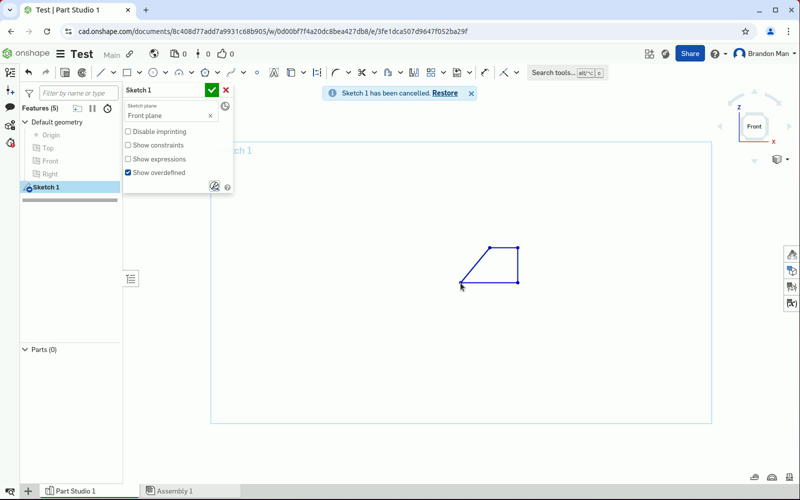
mouse_move(504, 271)
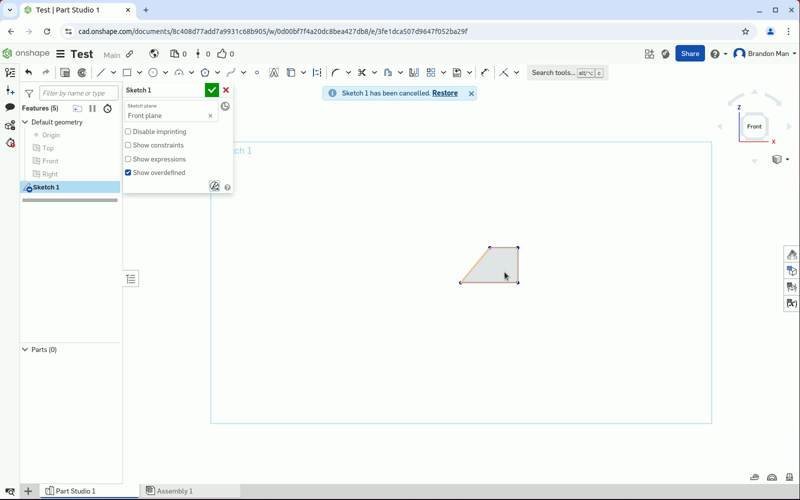
scroll(6)
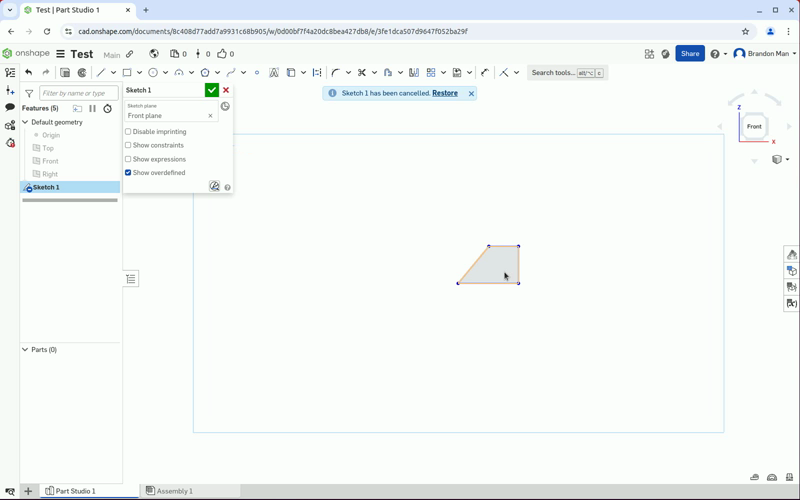
scroll(6)
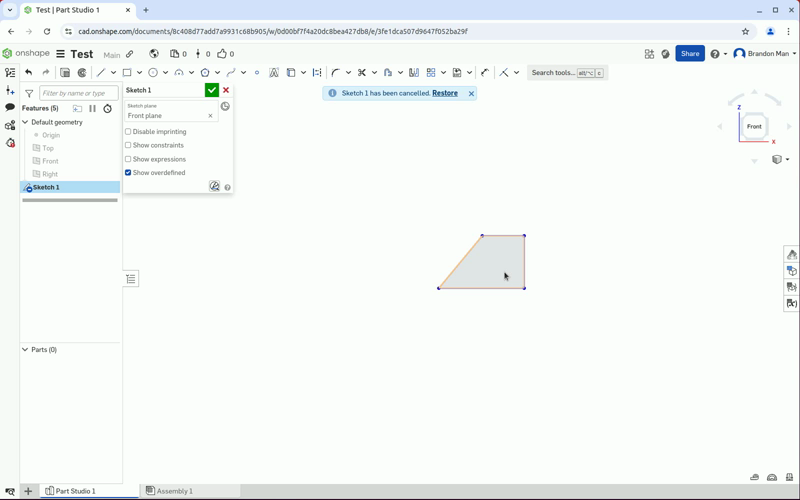
scroll(6)
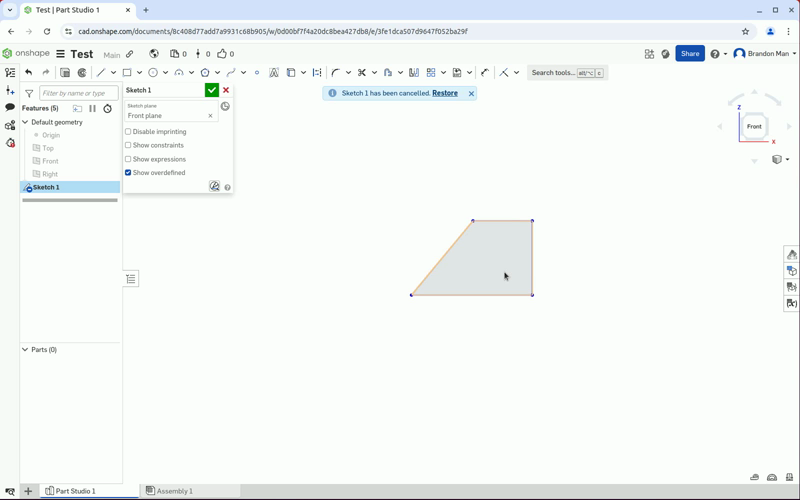
scroll(6)
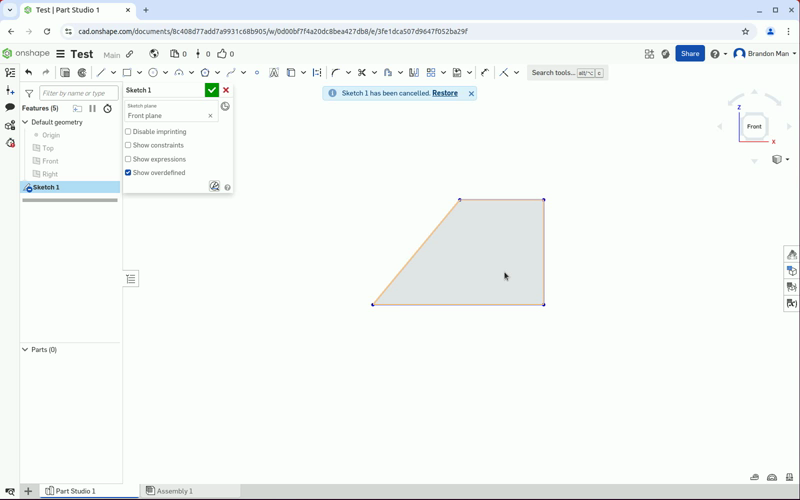
scroll(6)
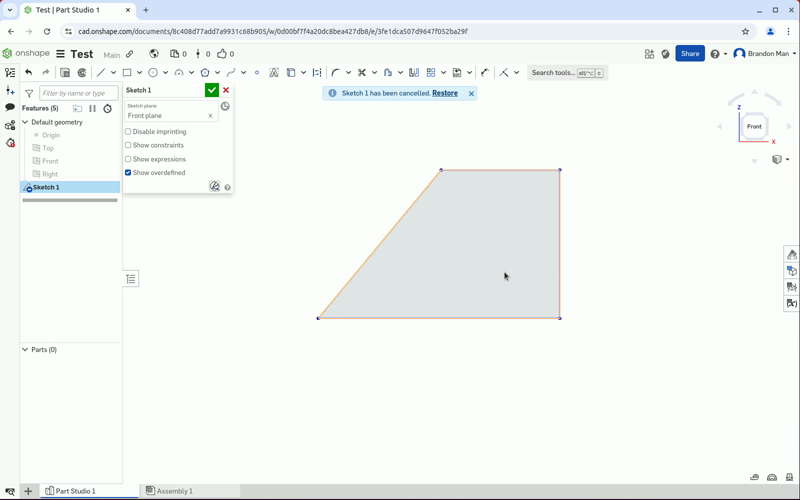
scroll(6)
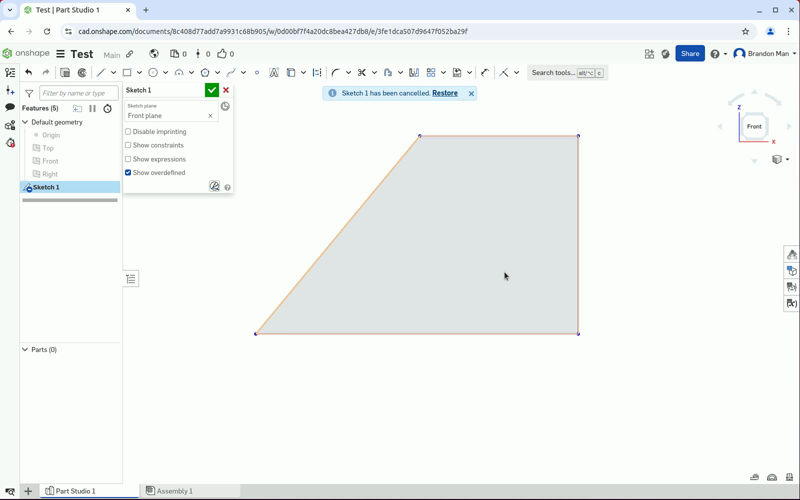
scroll(6)
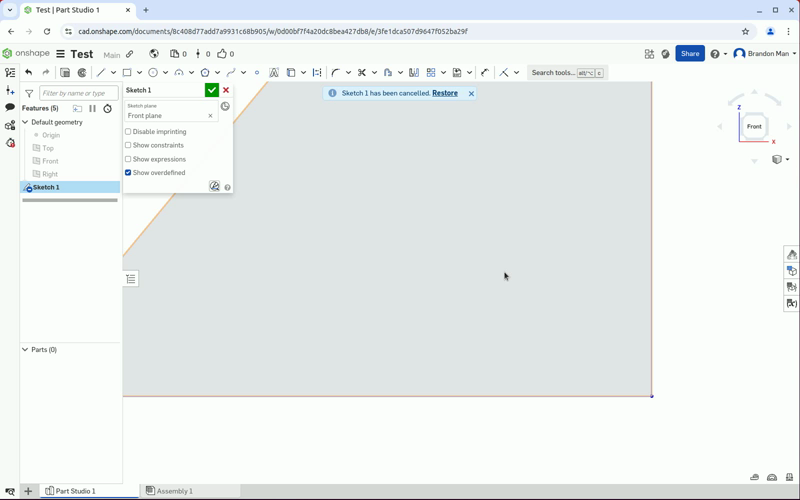
click(504, 271)
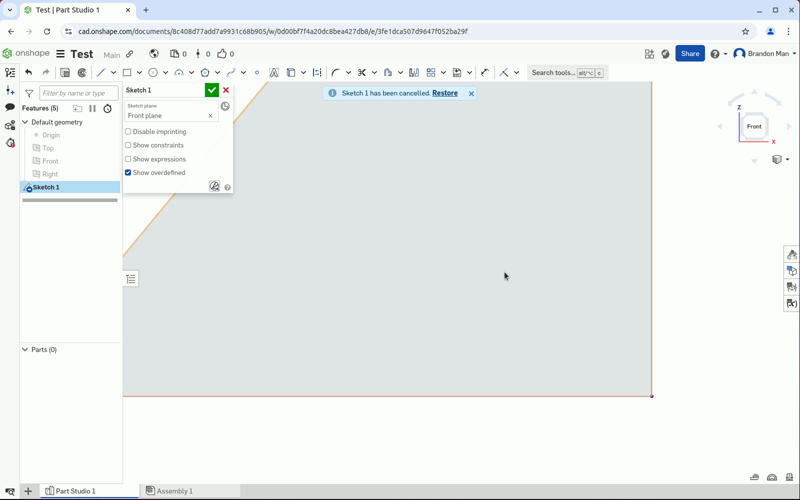
scroll(-6)
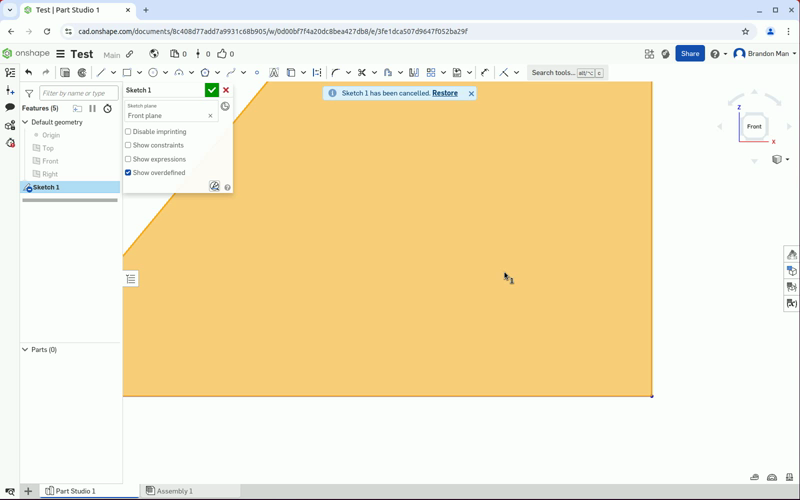
scroll(-6)
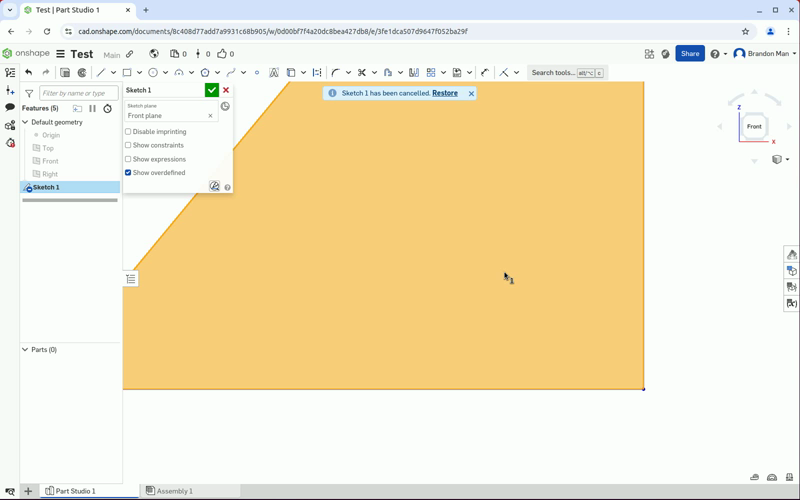
scroll(-6)
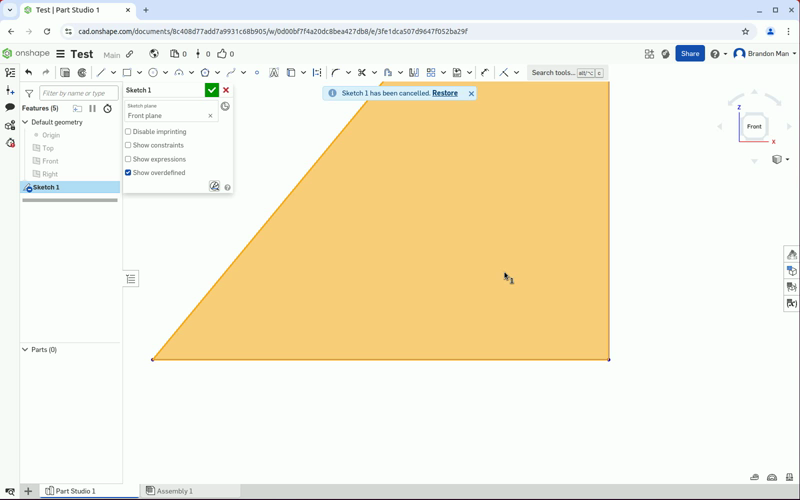
scroll(-6)
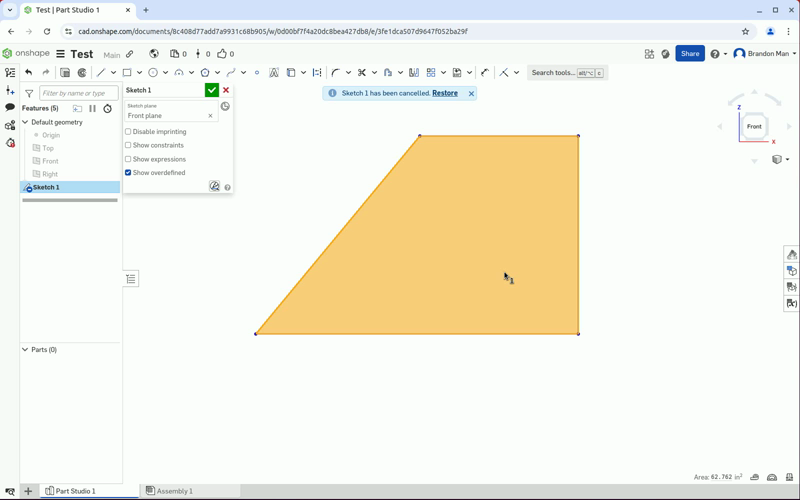
scroll(-6)
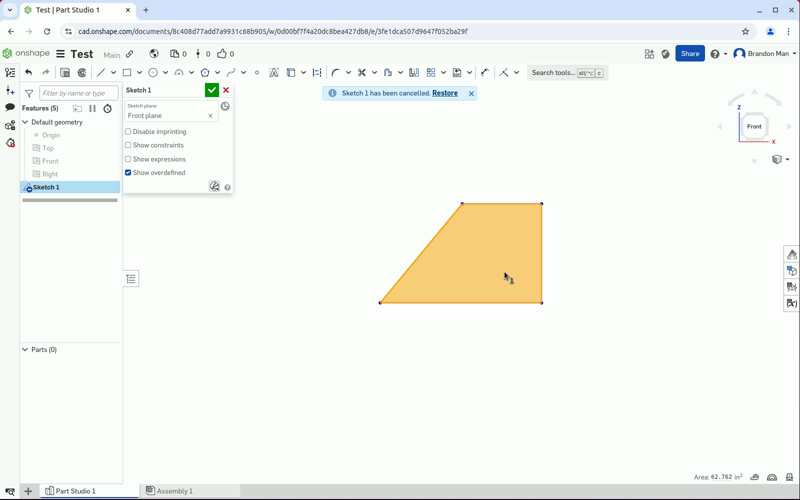
scroll(-6)
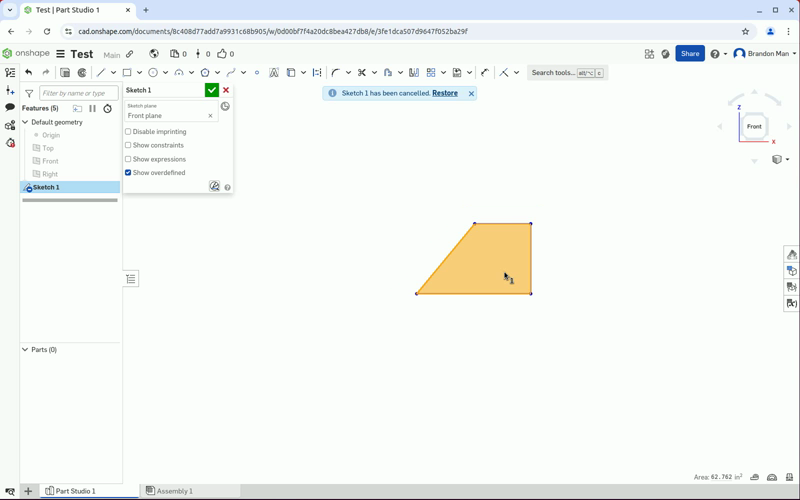
scroll(-6)
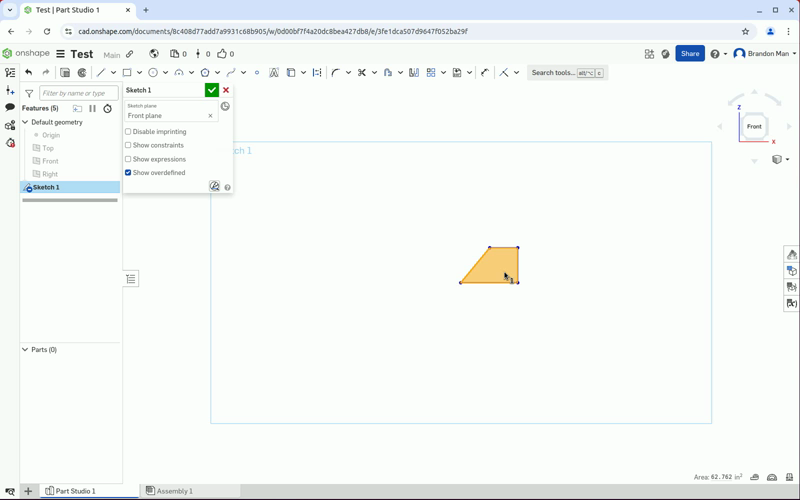
mouse_move(73, 352)
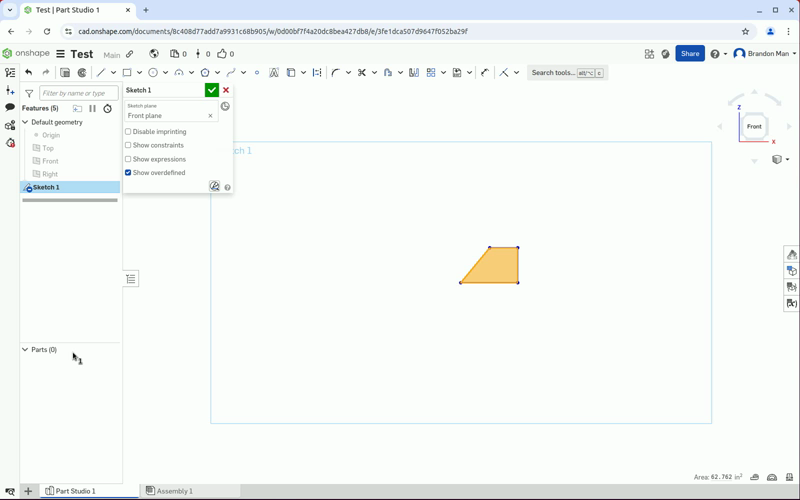
key(shift+y)
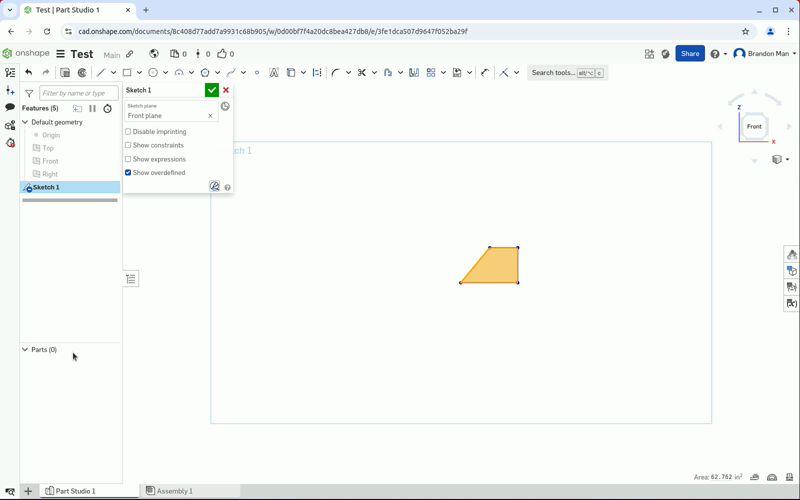
key(shift+e)
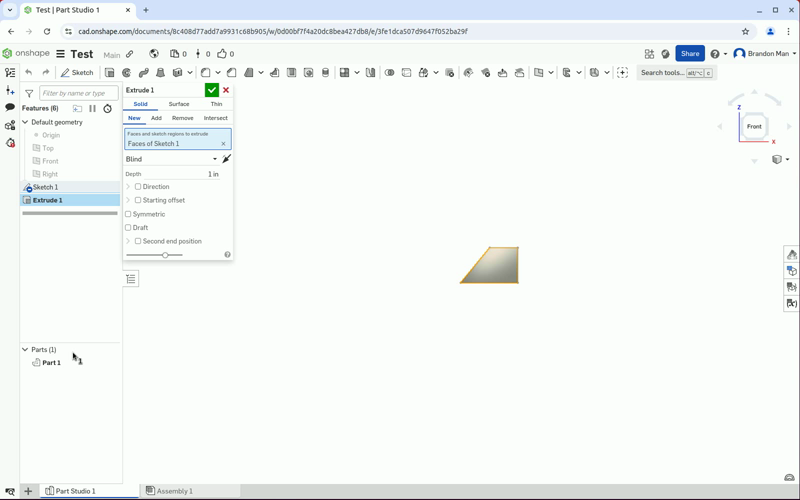
mouse_move(143, 106)
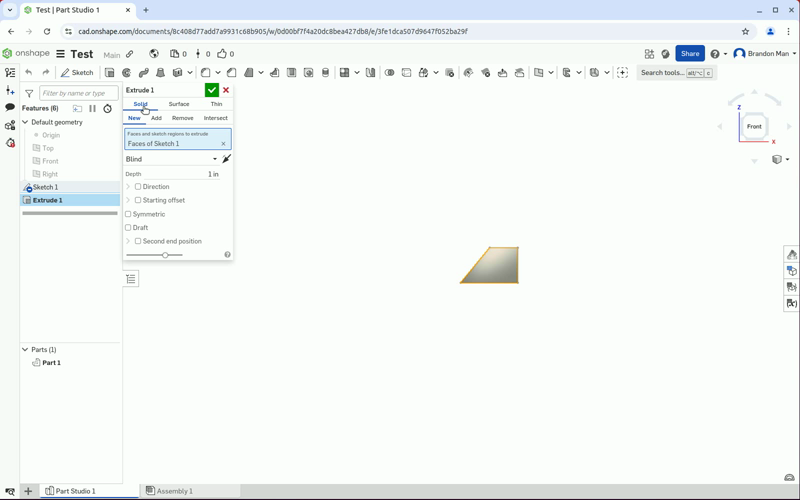
click(143, 106)
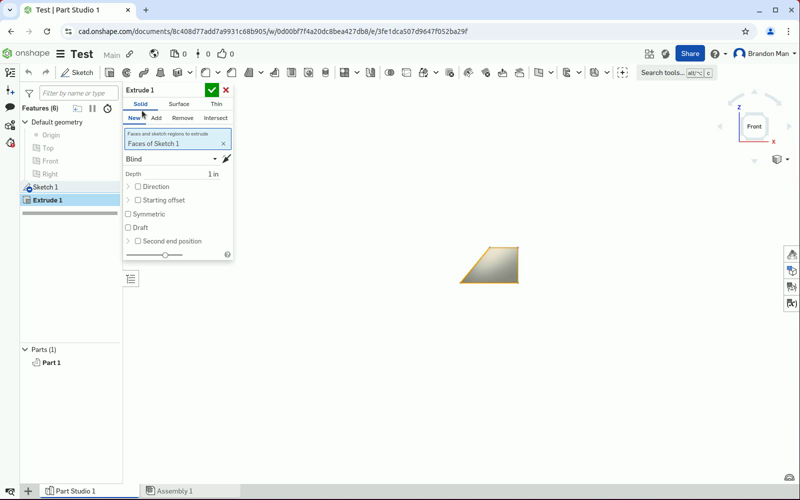
mouse_move(137, 120)
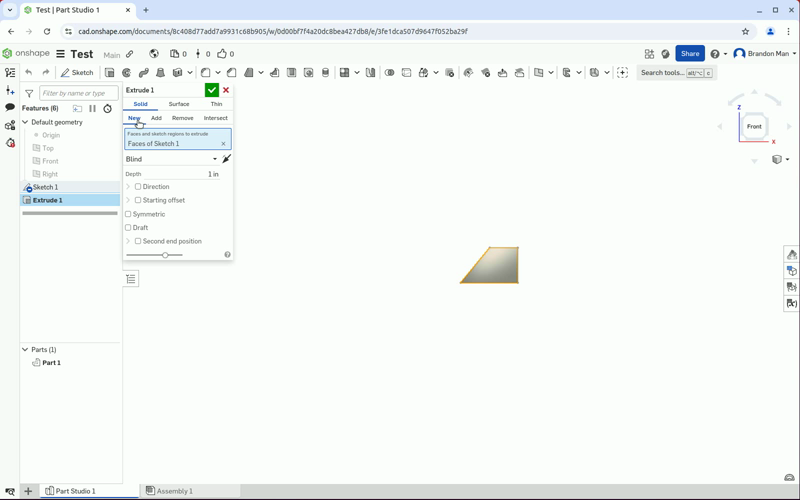
click(137, 120)
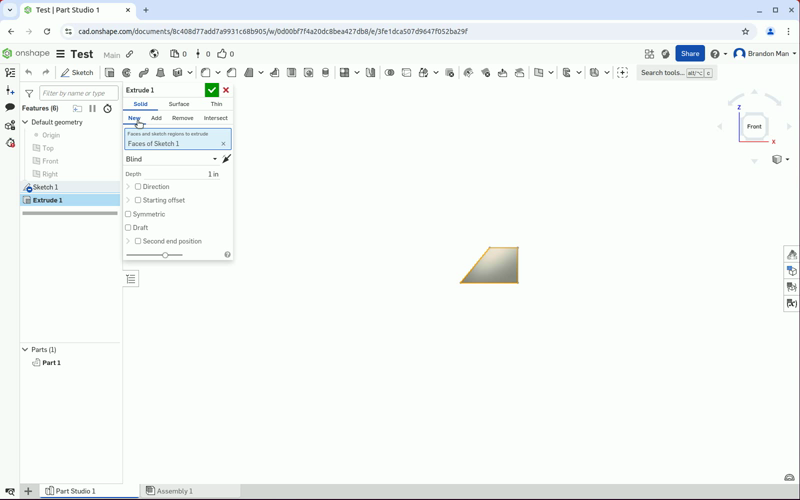
key(tab, 4)
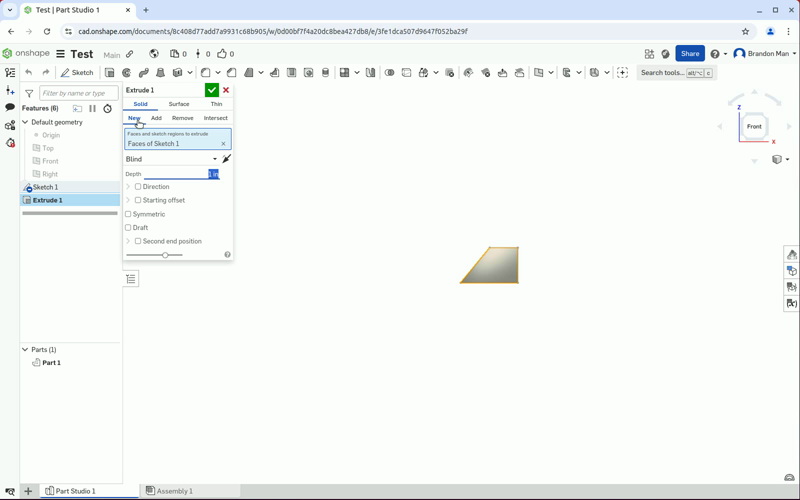
text(0.481)
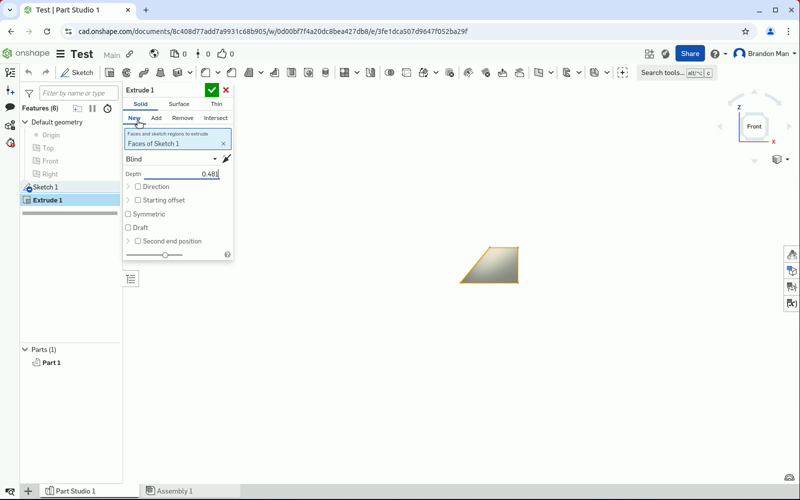
key(enter)
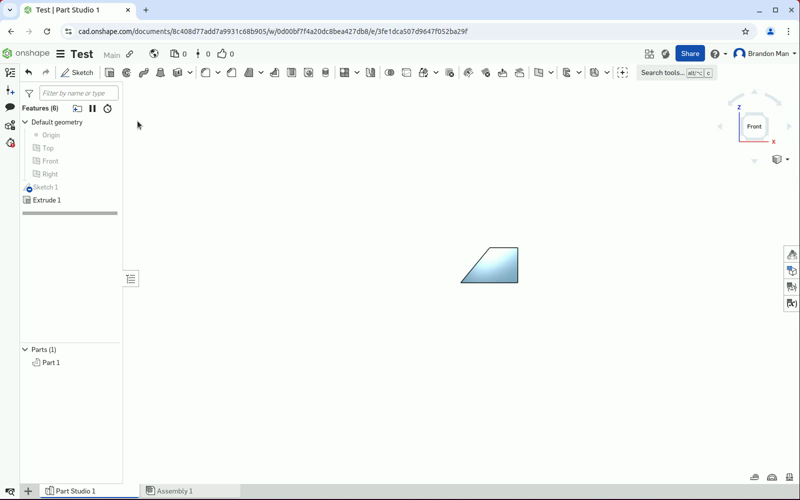
key(shift+h)
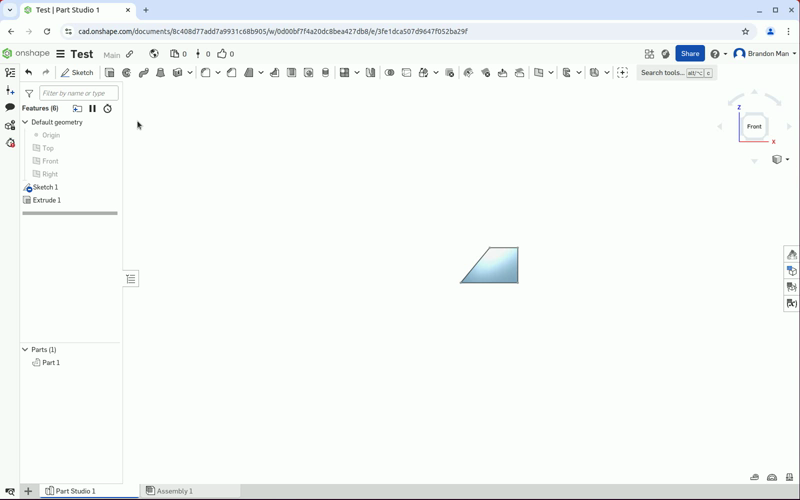
key(shift+h)
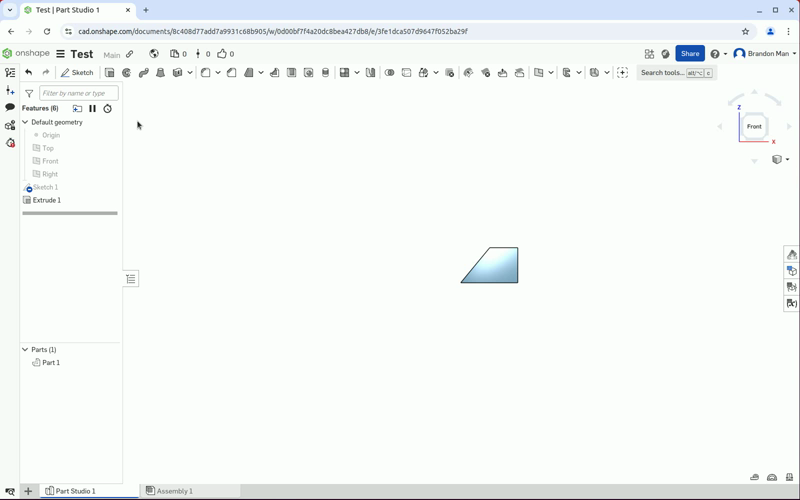
mouse_move(73, 189)
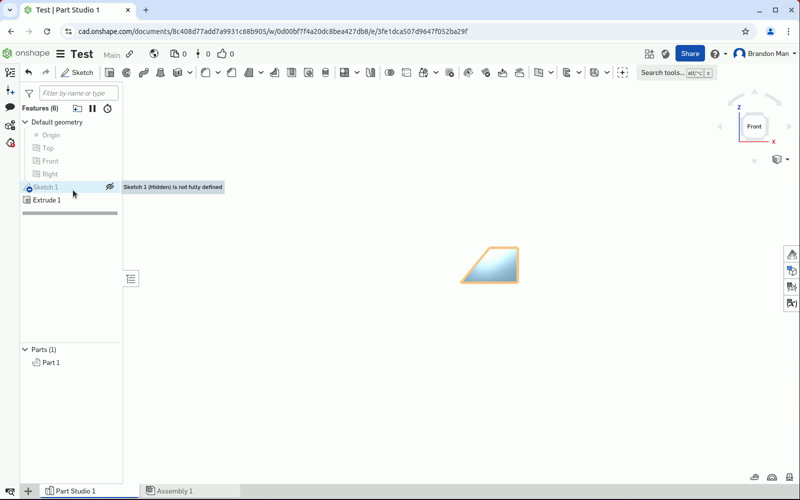
click(73, 189)
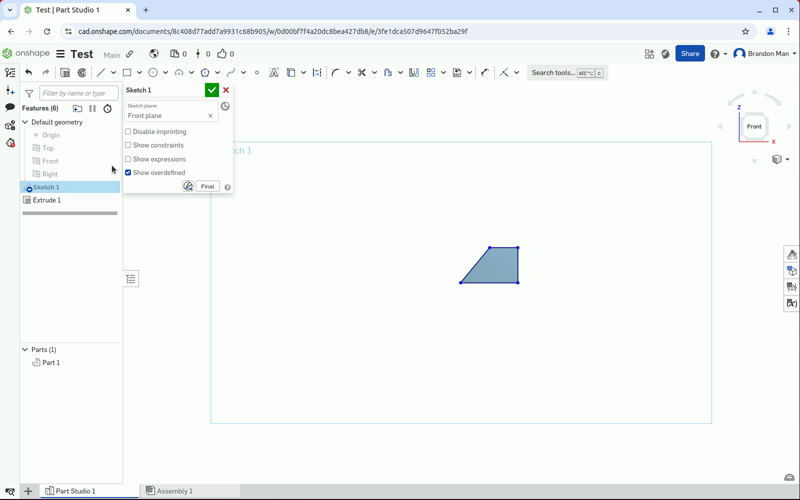
mouse_move(229, 92)
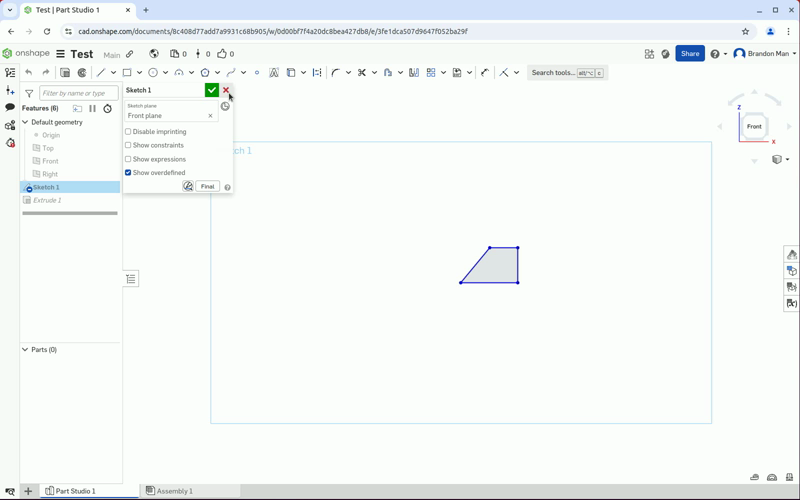
click(229, 92)
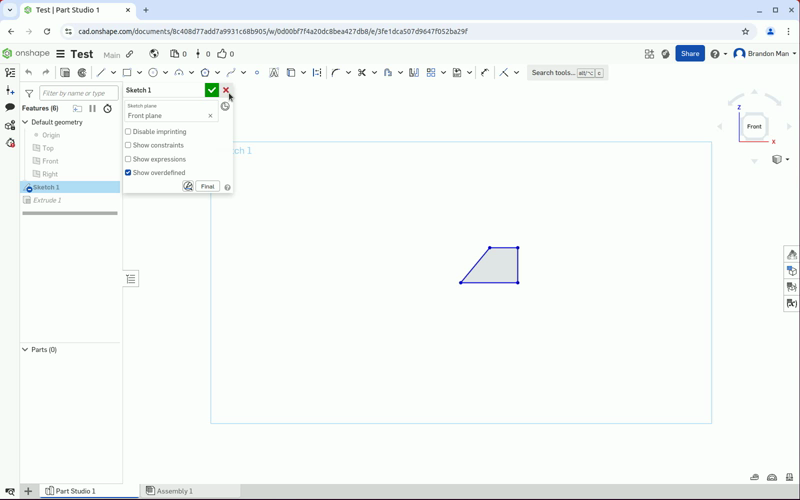
key(shift+s)
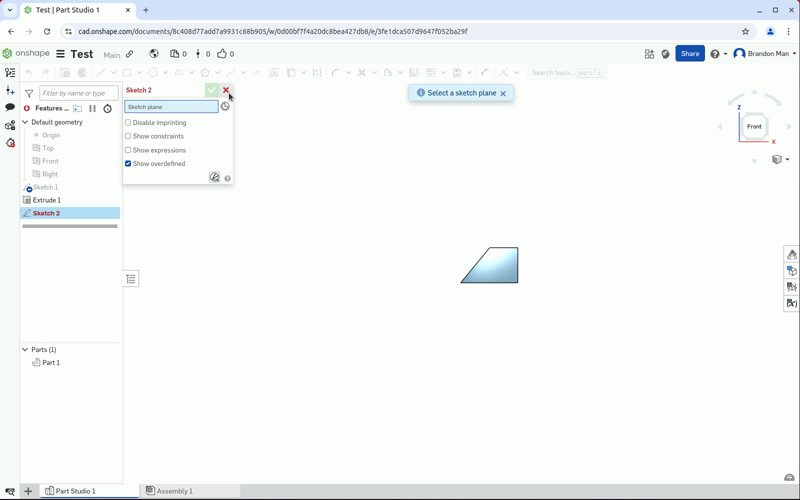
mouse_move(73, 163)
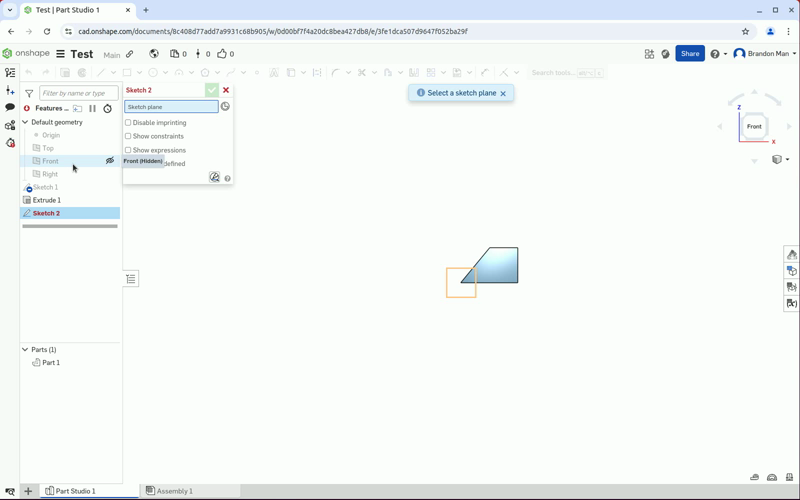
click(73, 163)
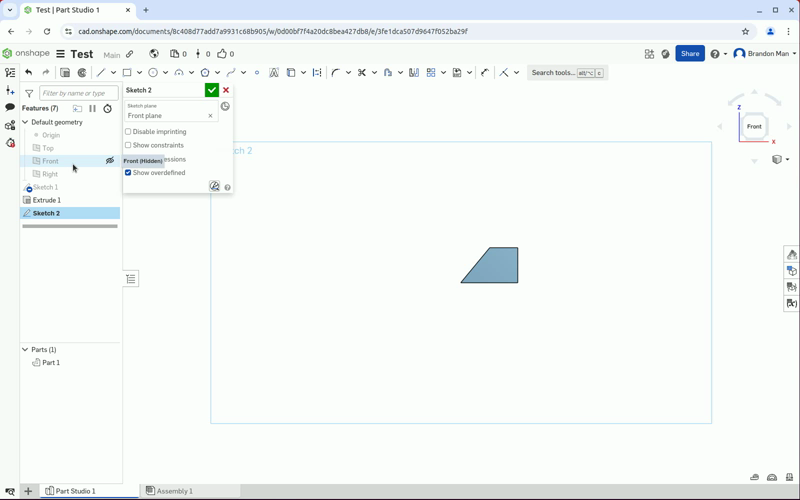
mouse_move(73, 352)
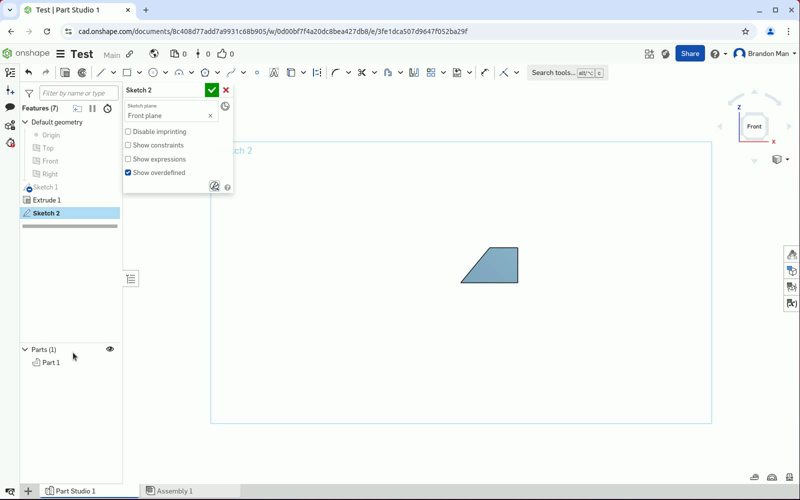
key(y)
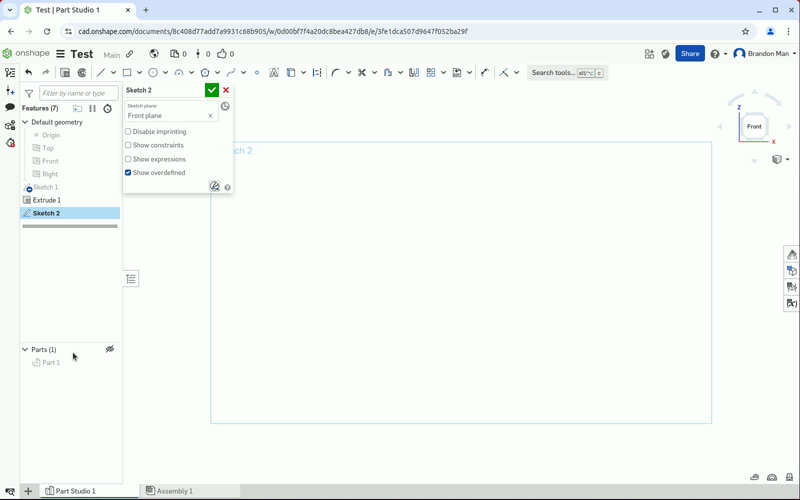
key(l)
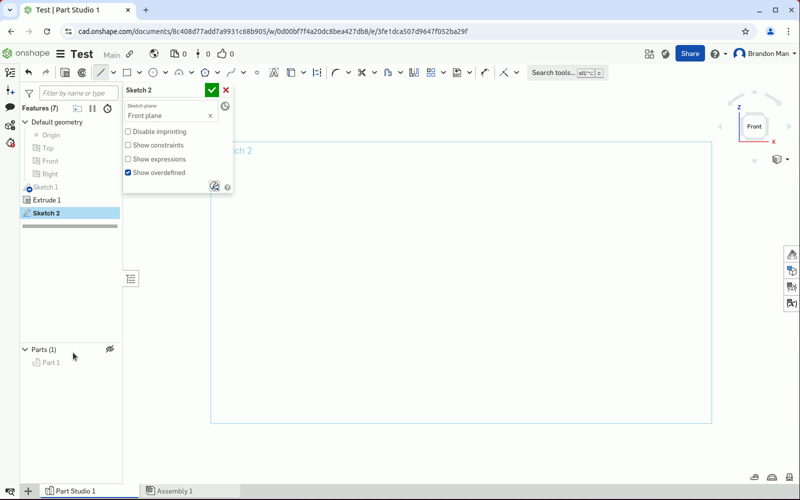
key_down(shift)
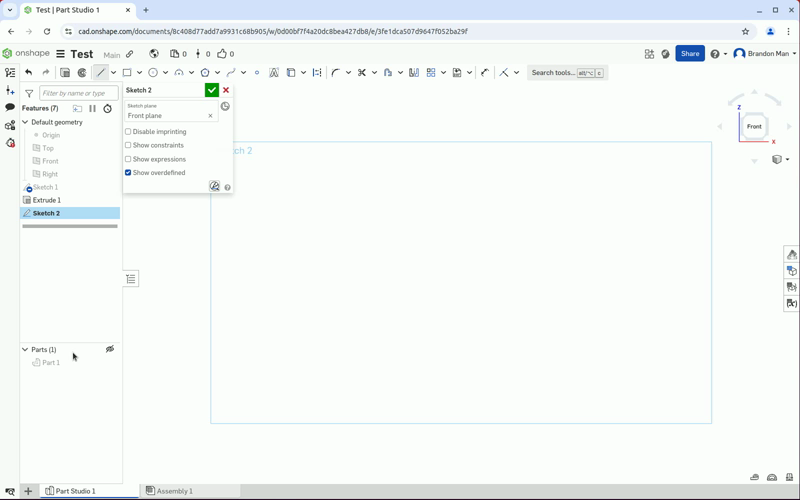
mouse_move(516, 282)
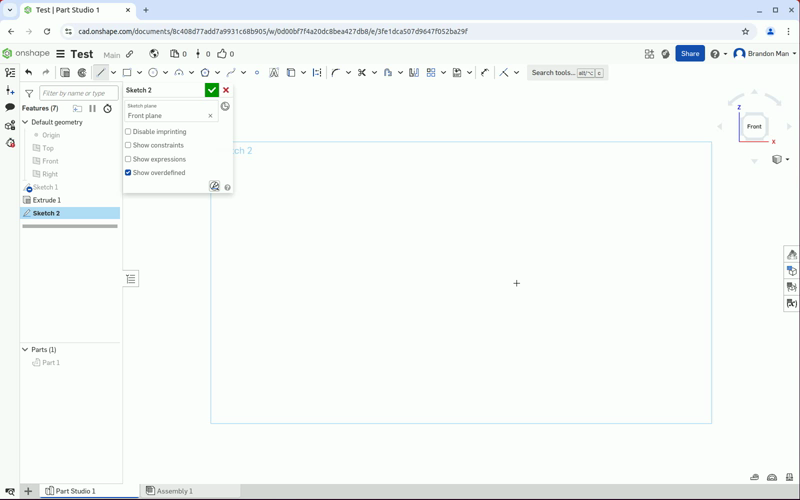
click(516, 282)
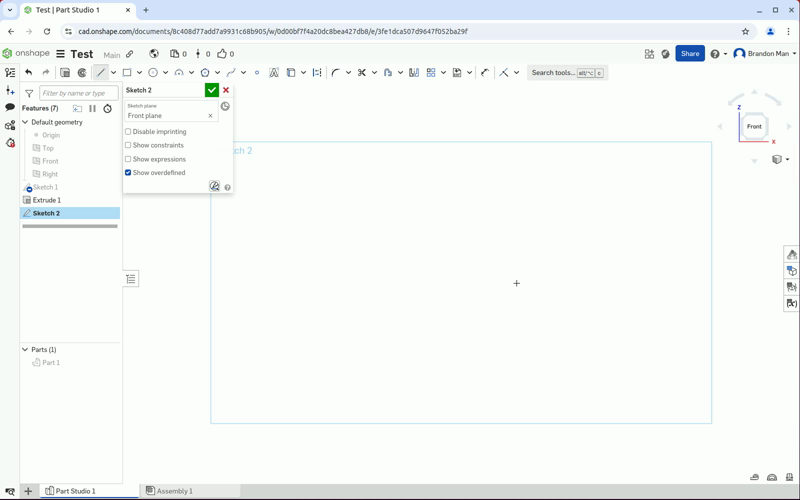
key_up(shift)
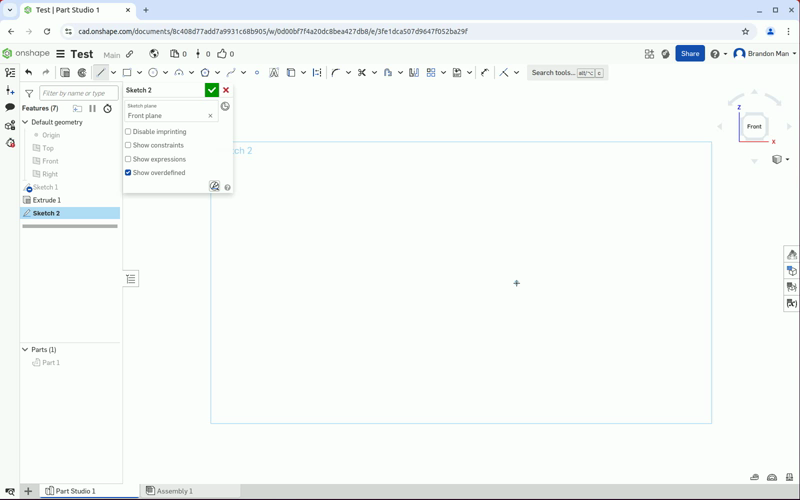
key_down(shift)
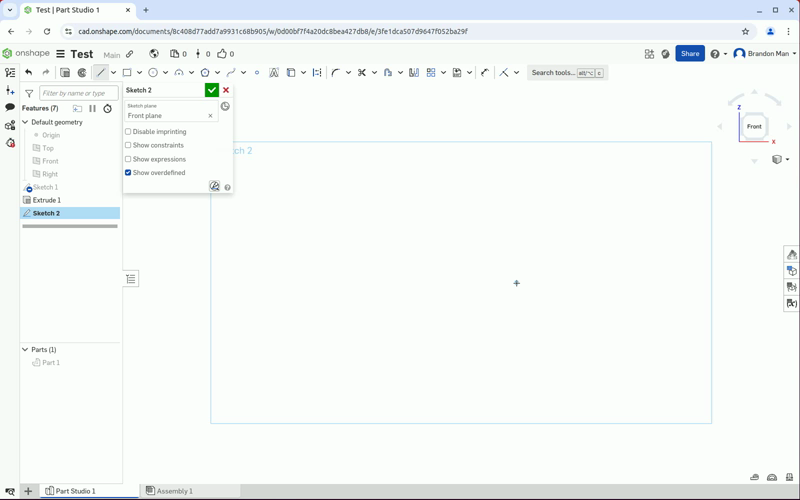
mouse_move(546, 282)
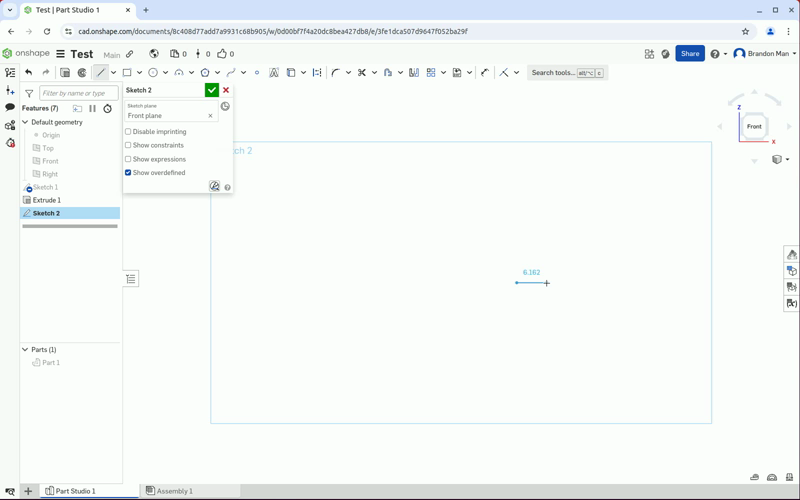
mouse_move(573, 282)
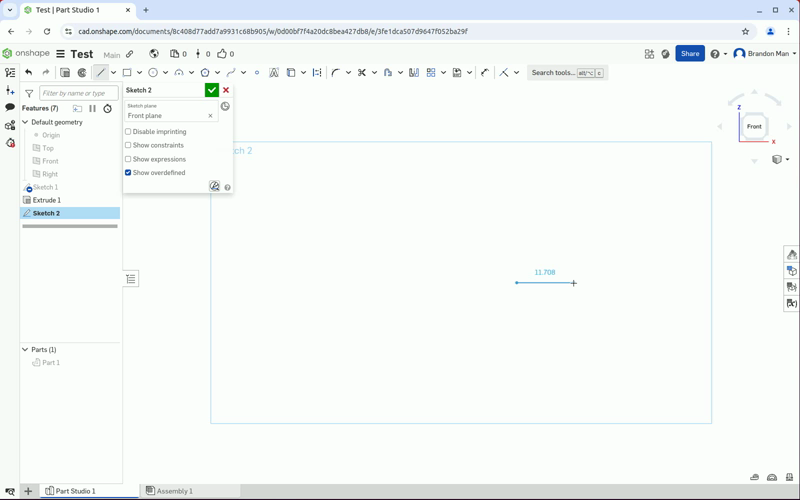
click(573, 282)
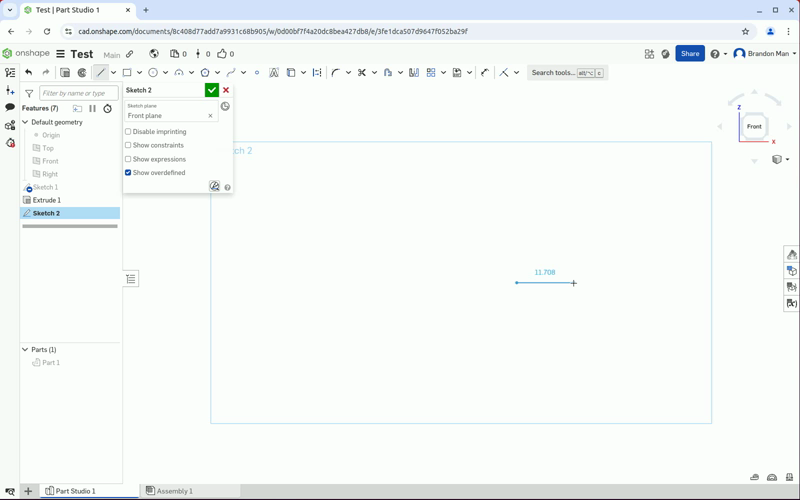
key_up(shift)
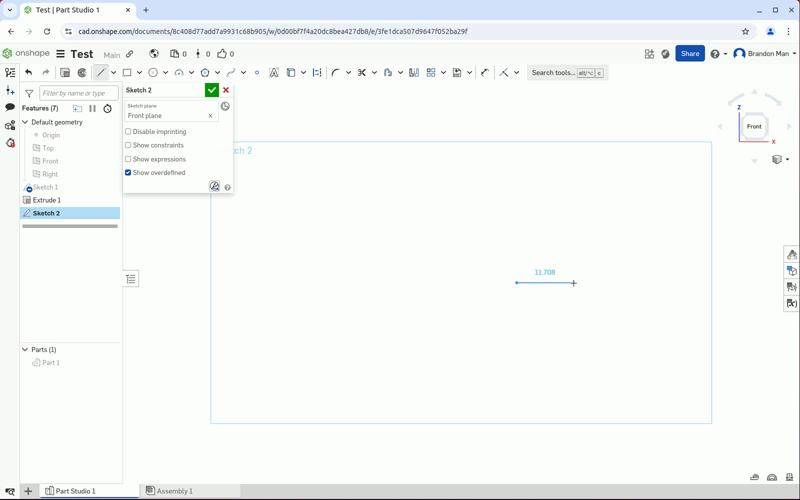
key_down(shift)
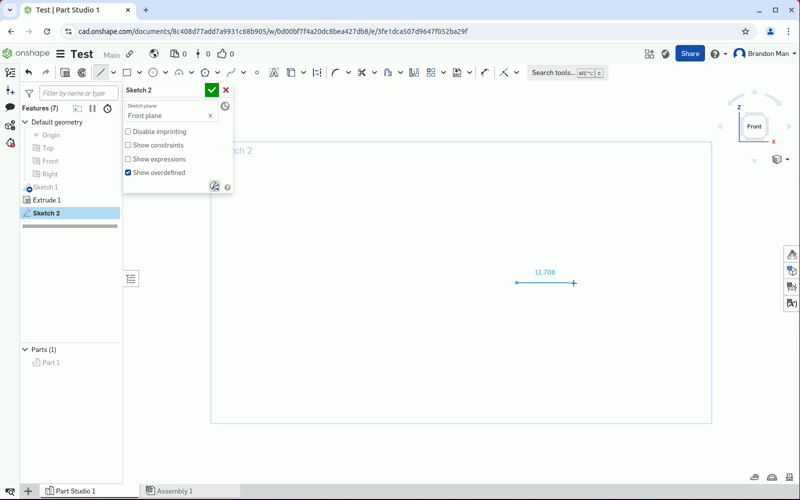
mouse_move(589, 282)
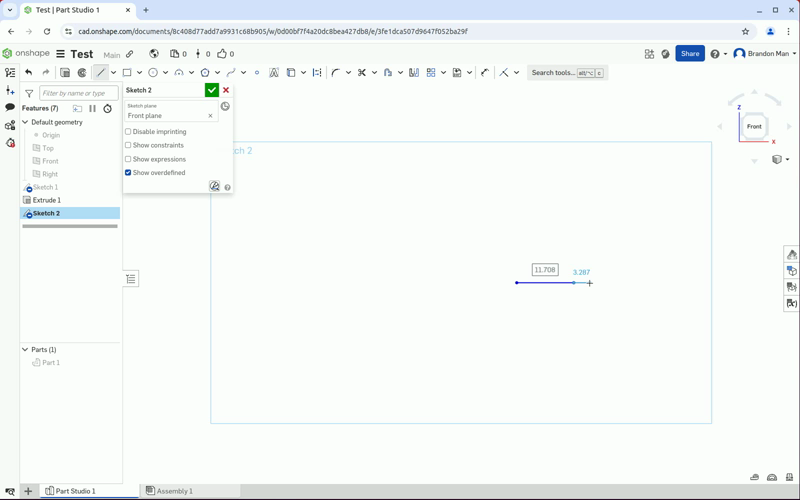
mouse_move(545, 247)
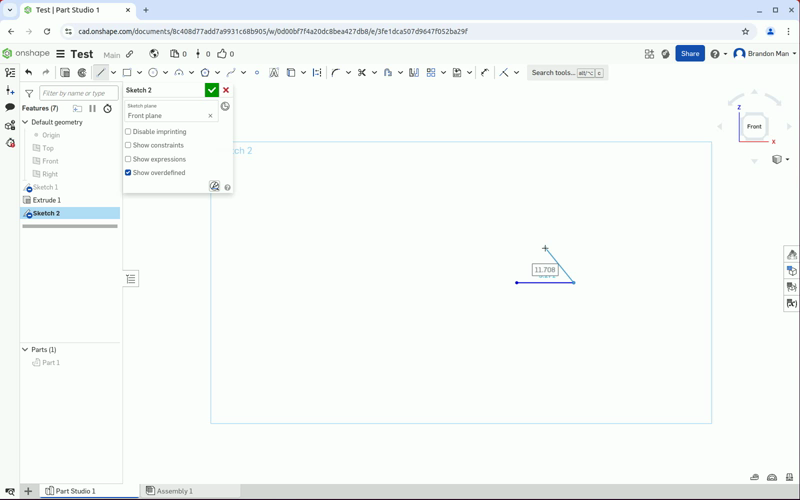
click(545, 247)
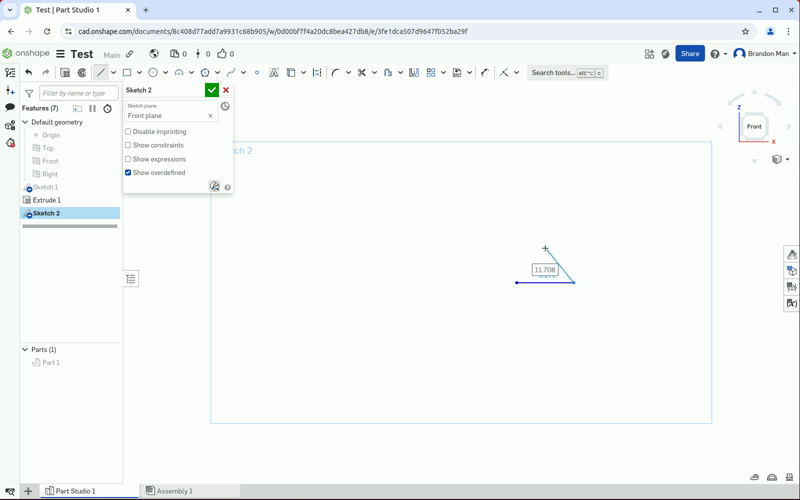
key_up(shift)
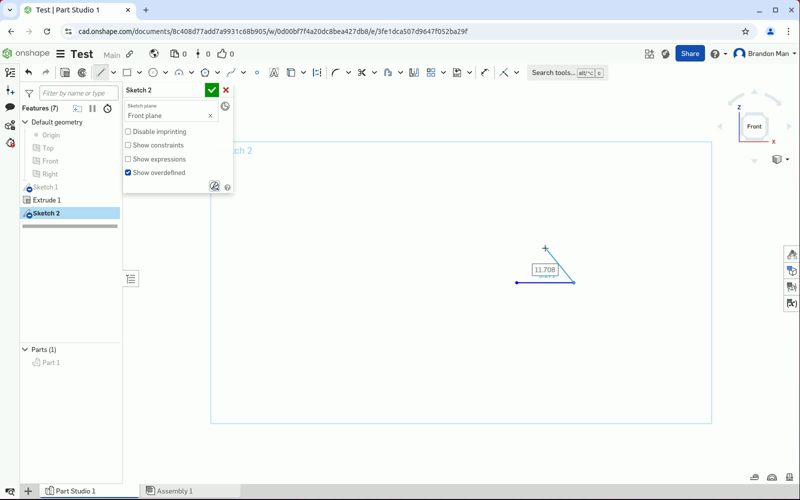
key_down(shift)
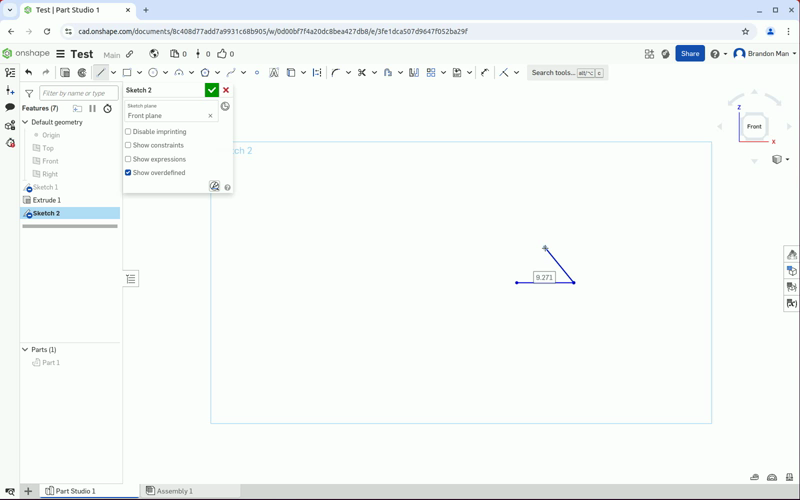
mouse_move(575, 247)
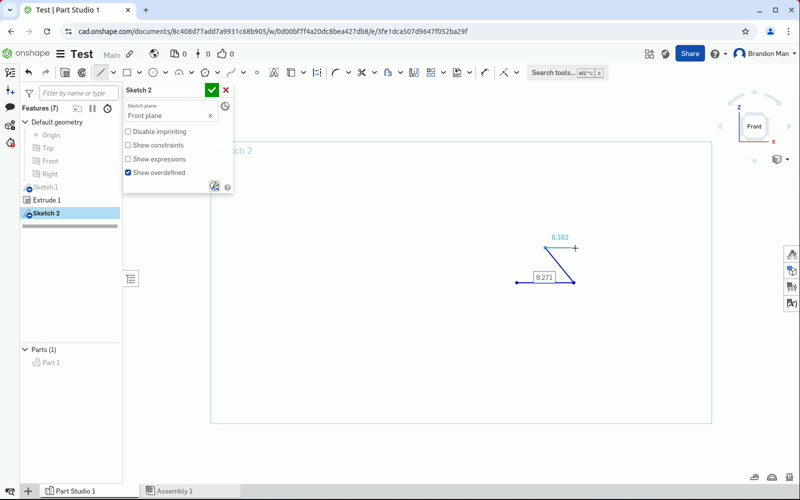
mouse_move(516, 247)
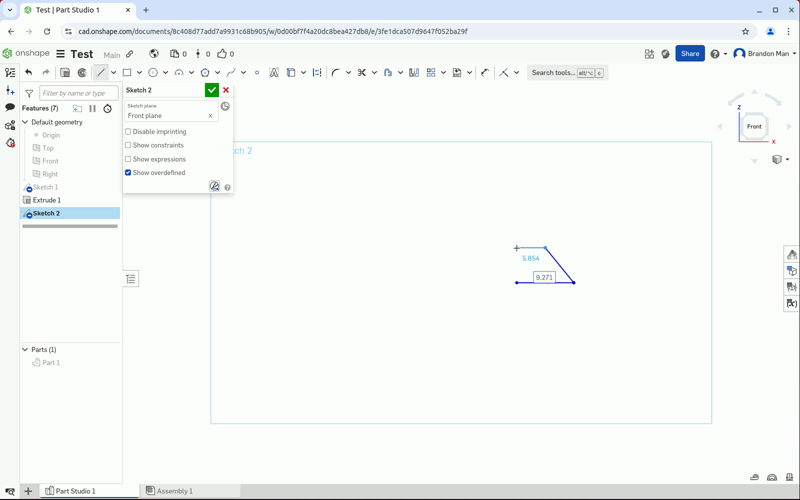
click(516, 247)
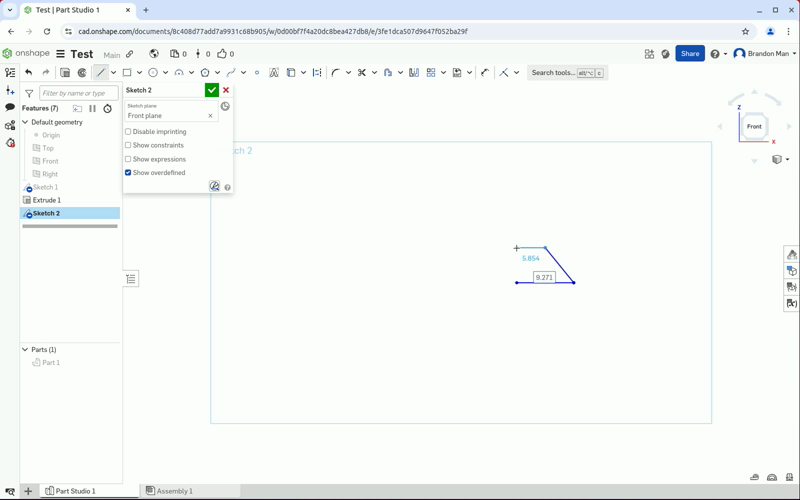
key_up(shift)
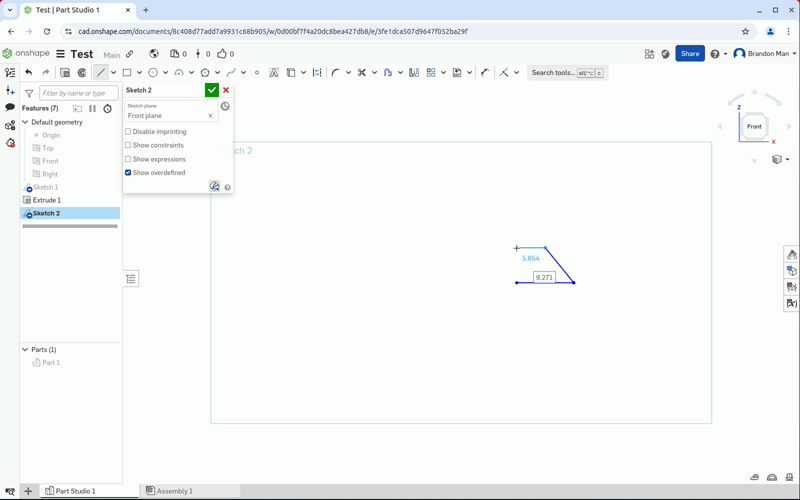
mouse_move(546, 247)
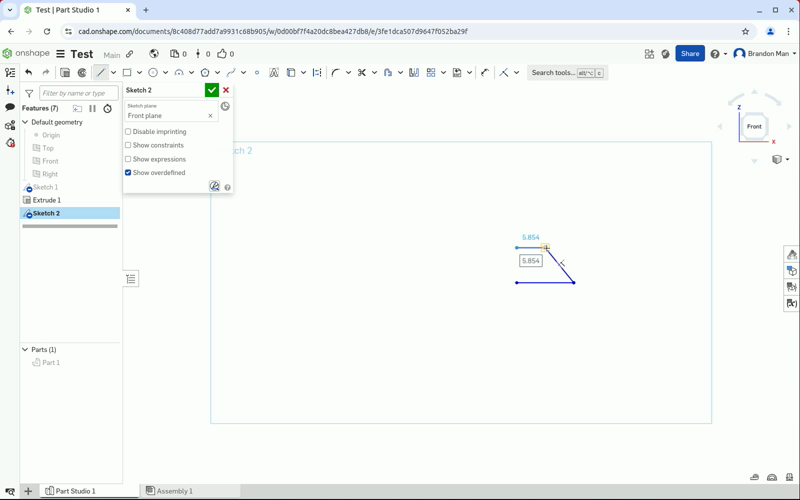
key_down(shift)
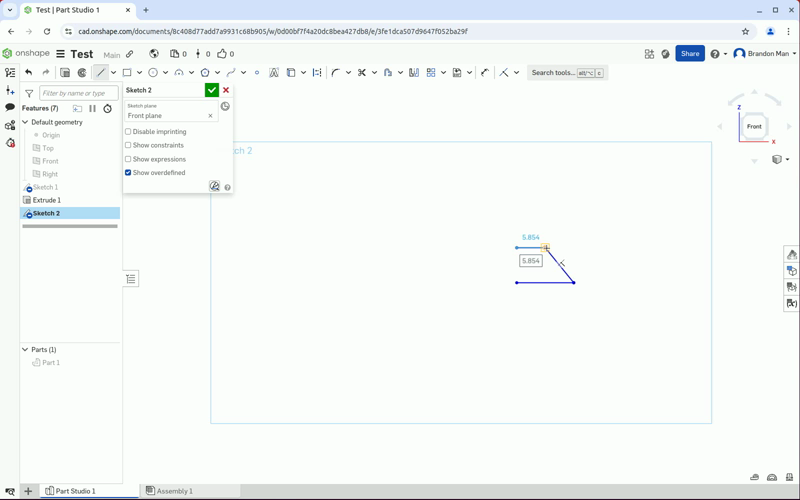
mouse_move(516, 282)
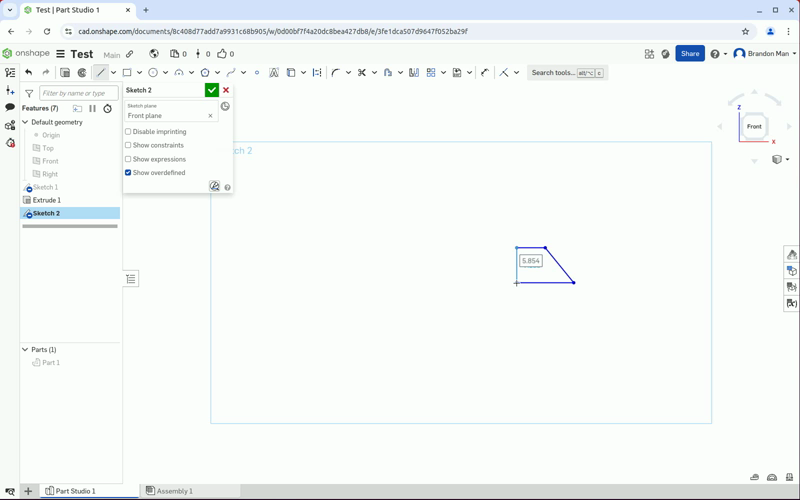
key_up(shift)
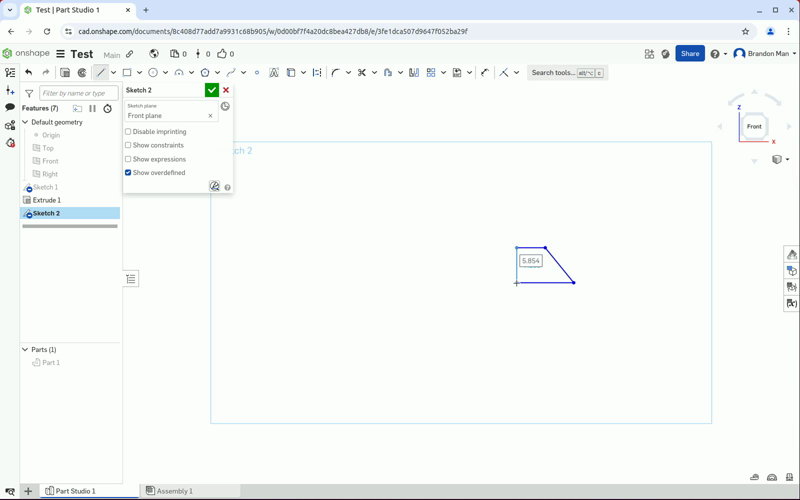
click(516, 282)
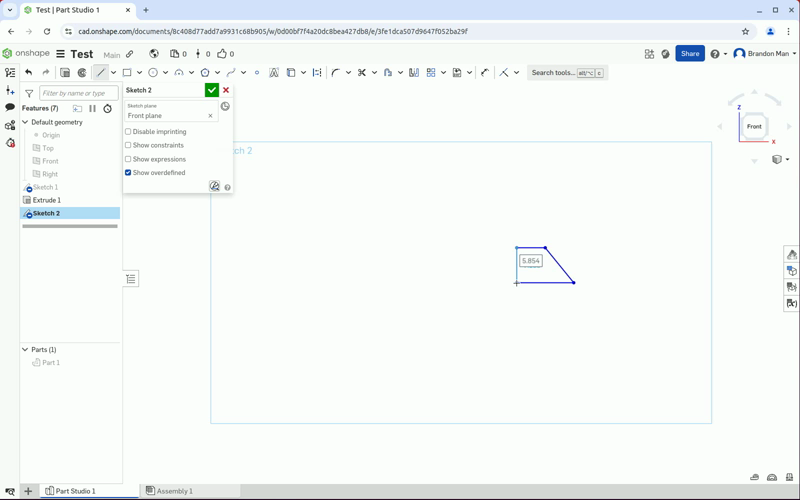
key(esc)
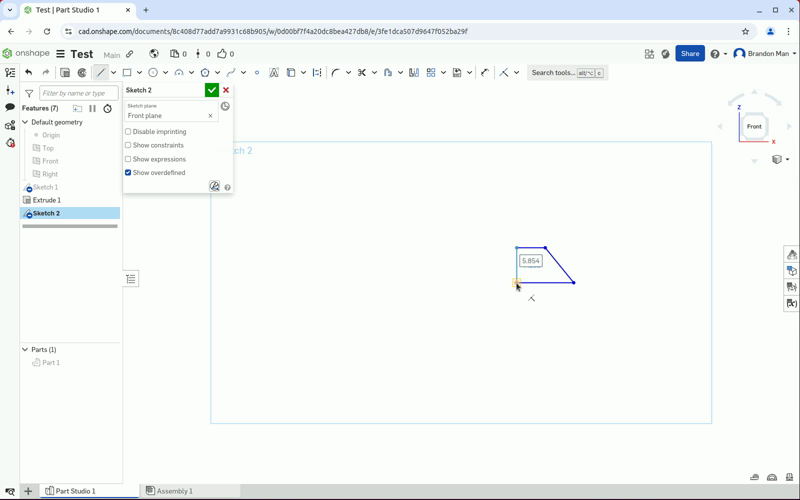
mouse_move(540, 263)
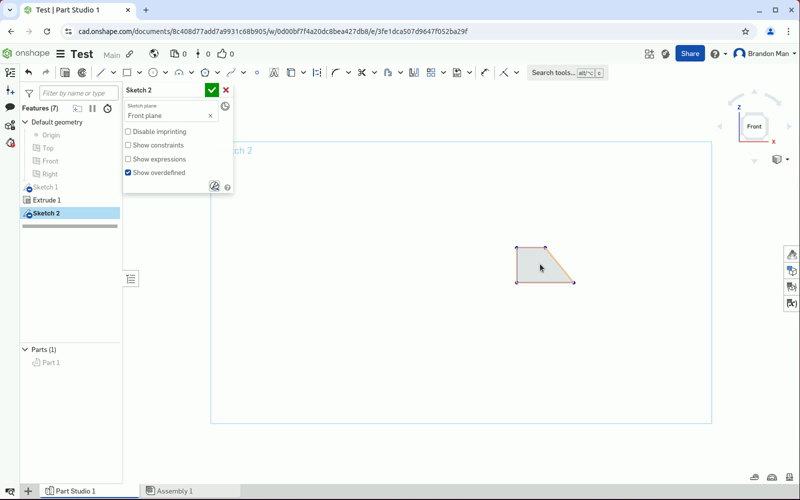
scroll(6)
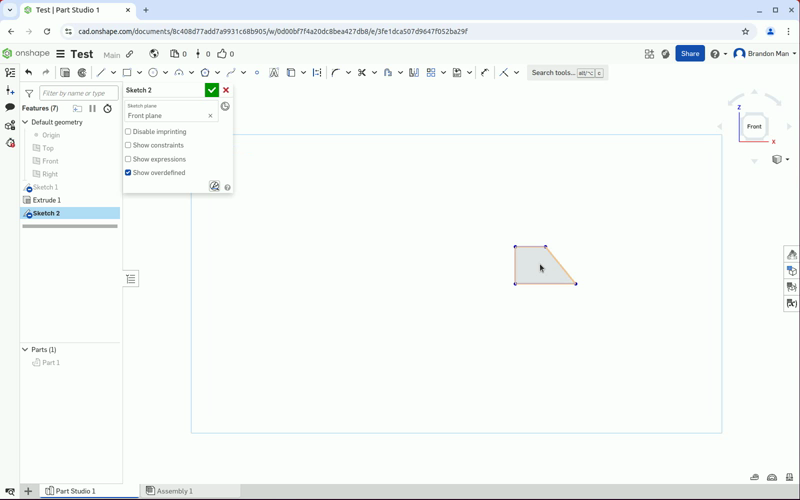
scroll(6)
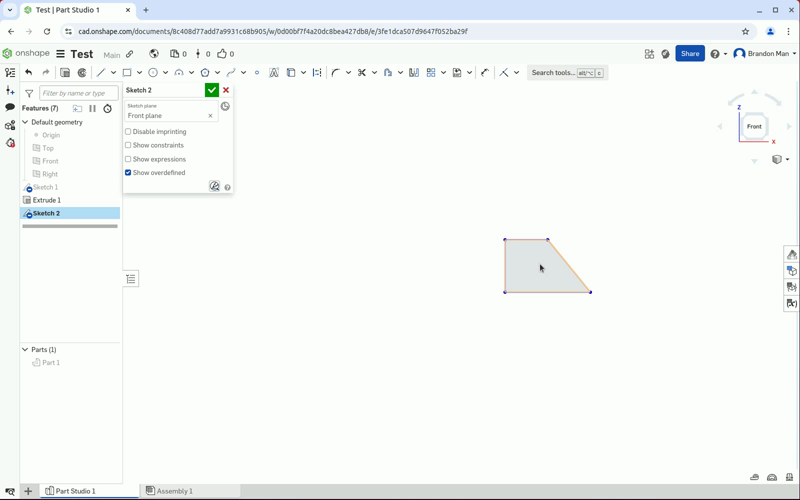
scroll(6)
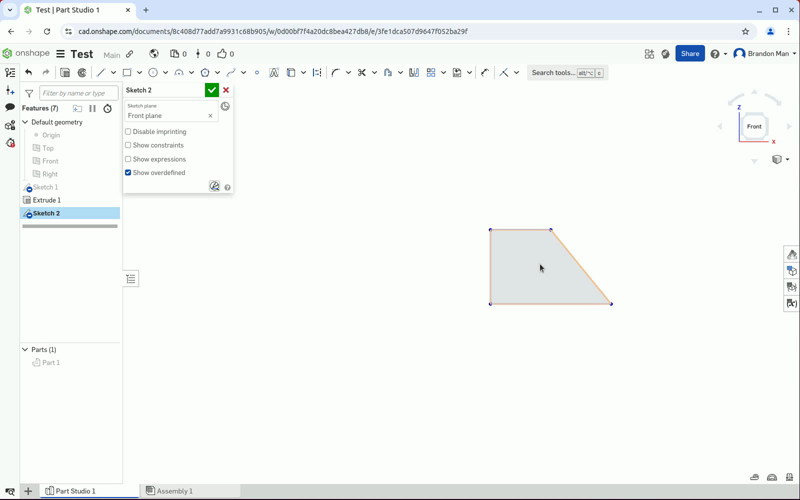
scroll(6)
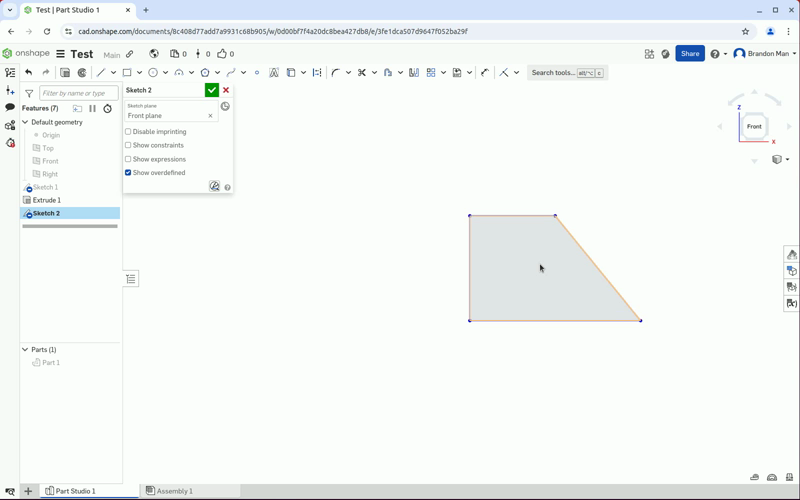
scroll(6)
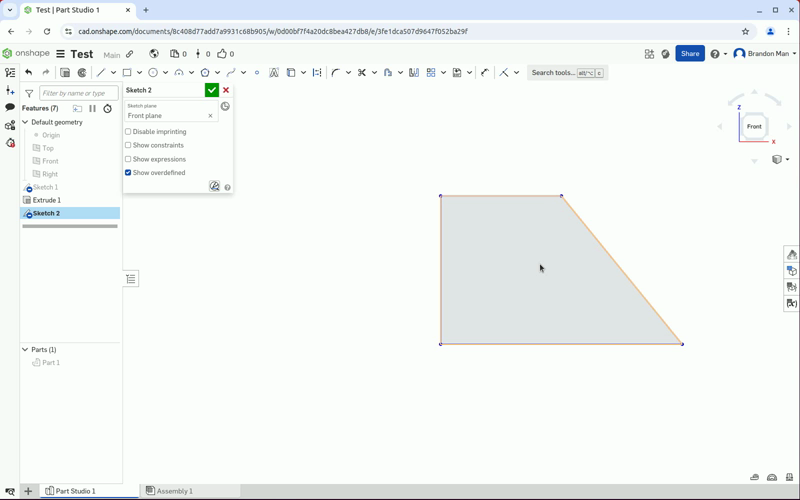
scroll(6)
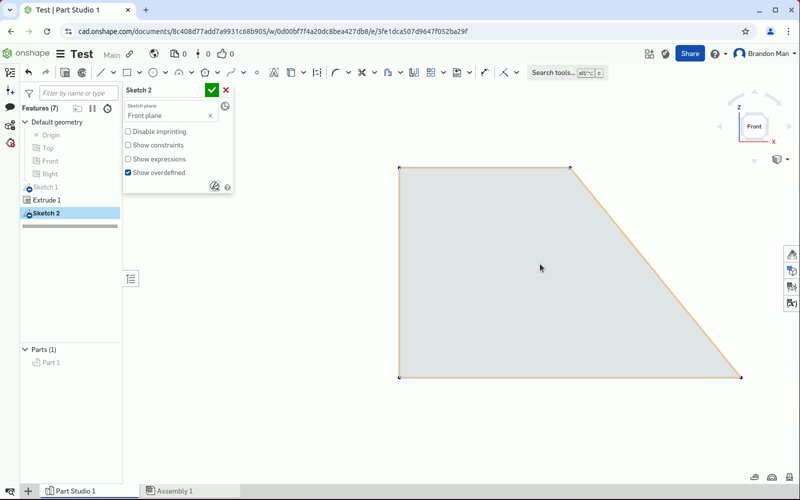
scroll(6)
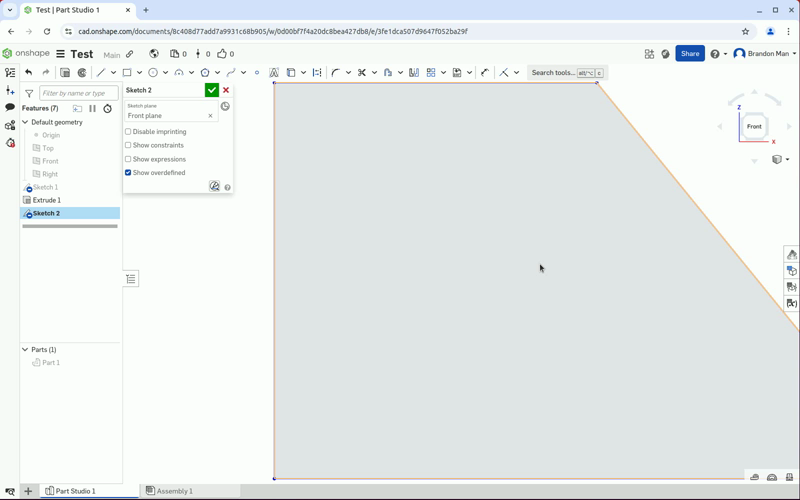
click(540, 263)
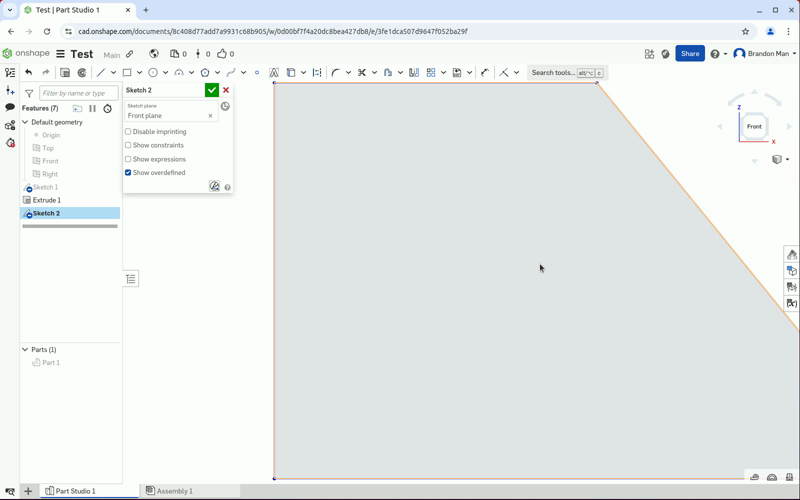
scroll(-6)
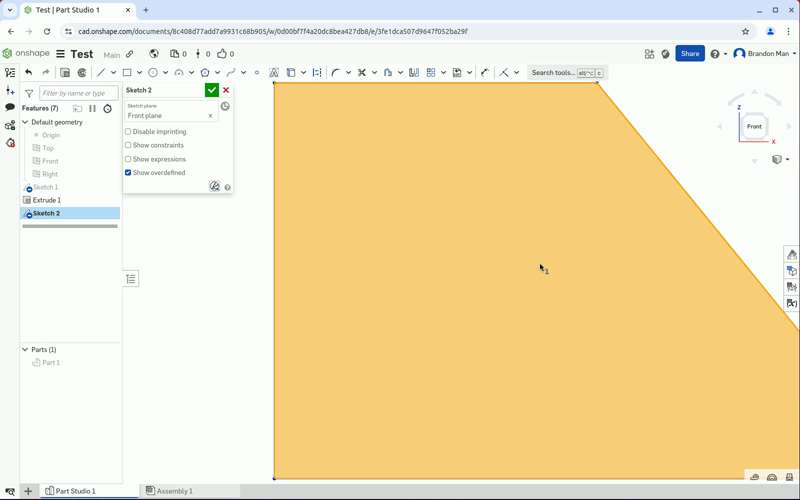
scroll(-6)
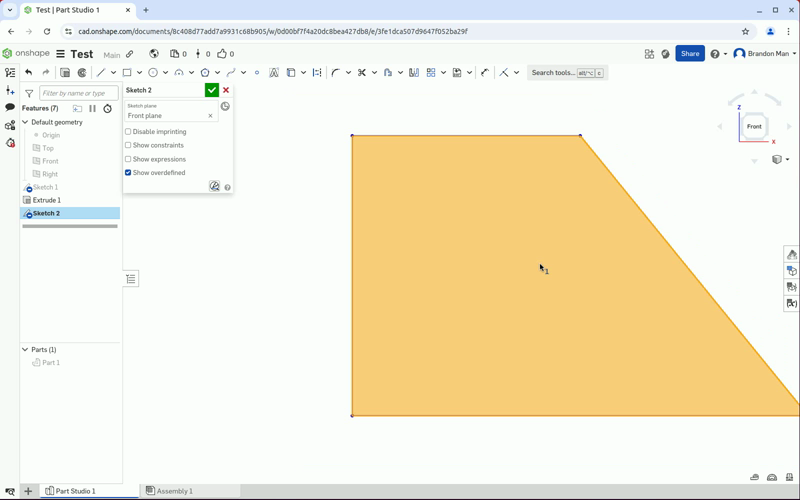
scroll(-6)
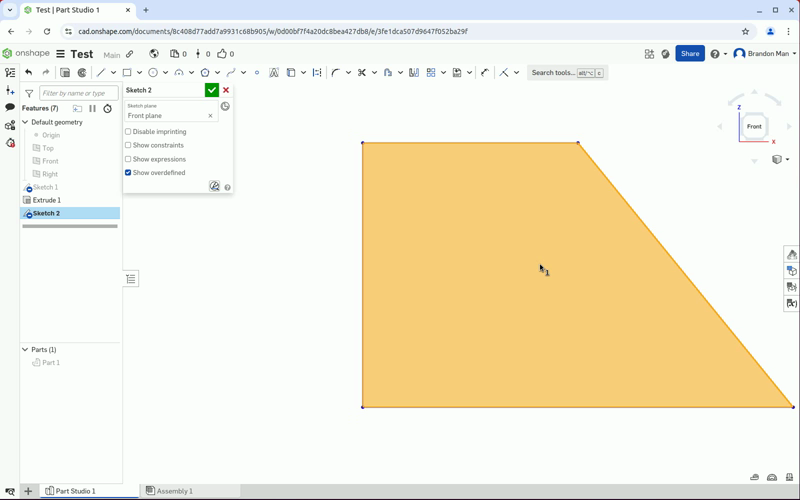
scroll(-6)
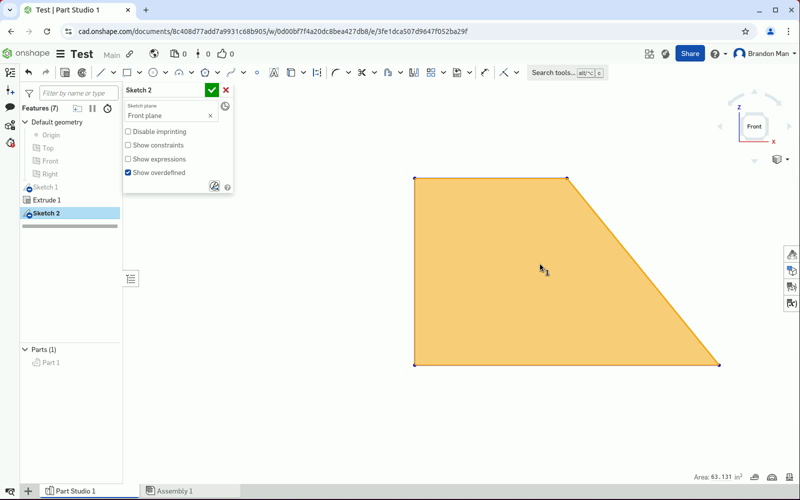
scroll(-6)
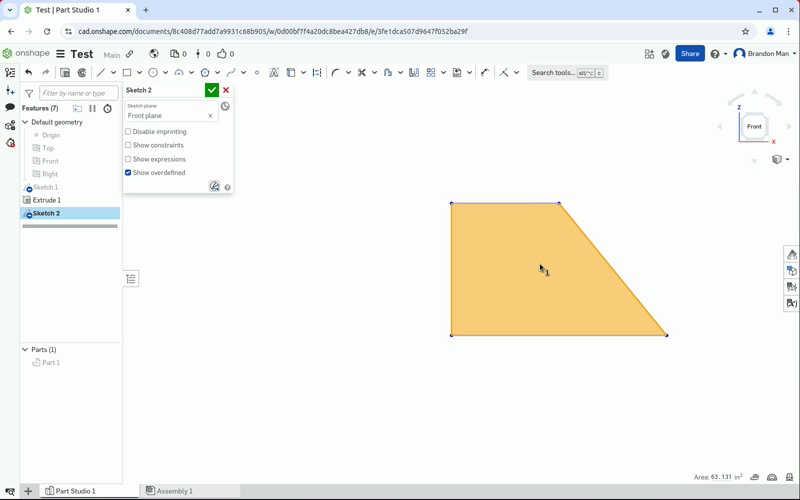
scroll(-6)
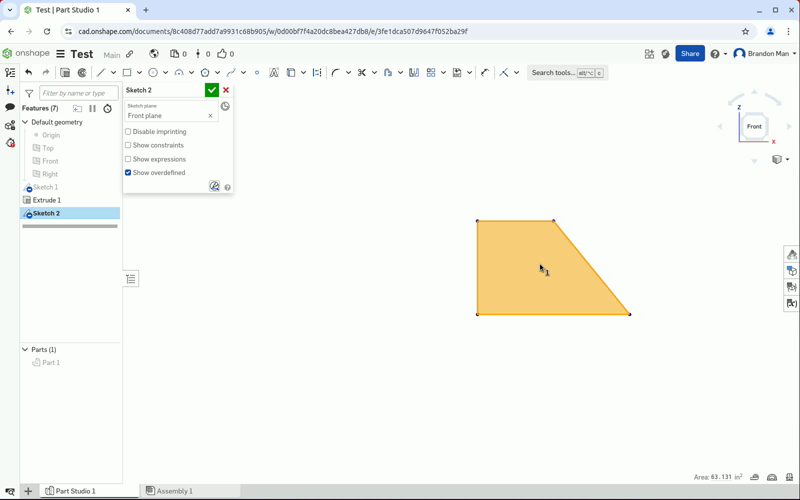
scroll(-6)
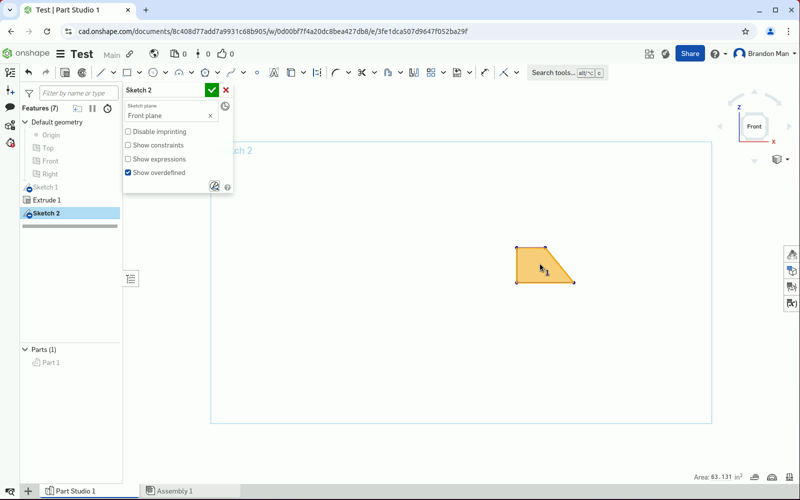
mouse_move(73, 352)
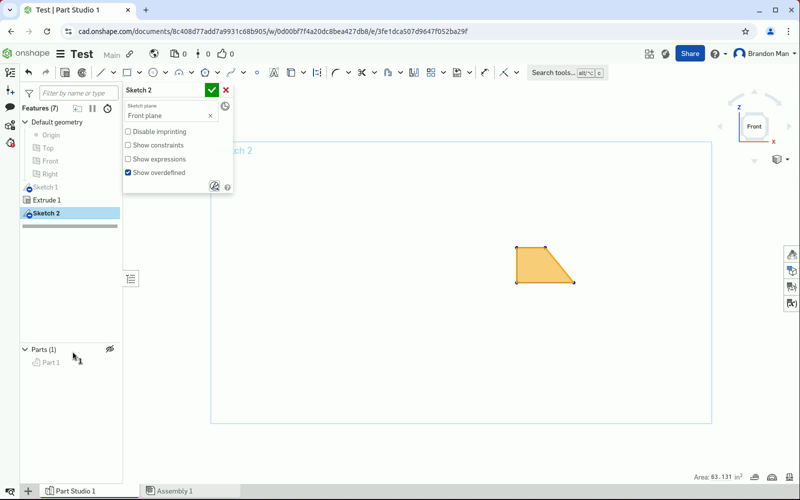
key(shift+y)
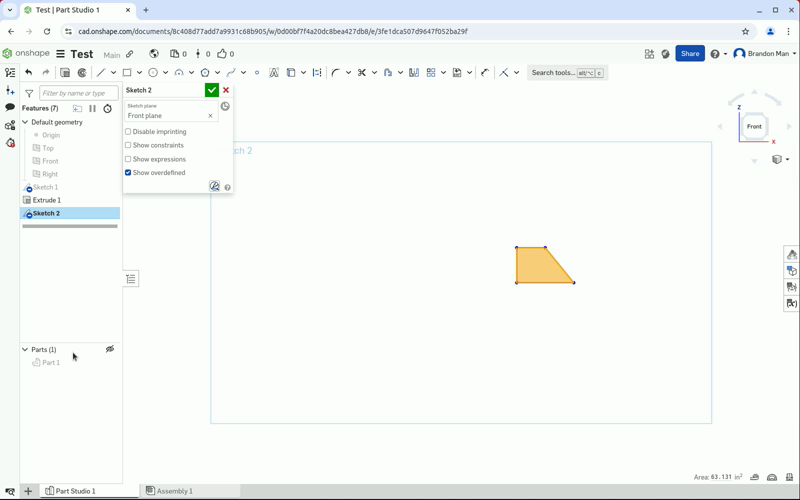
key(shift+e)
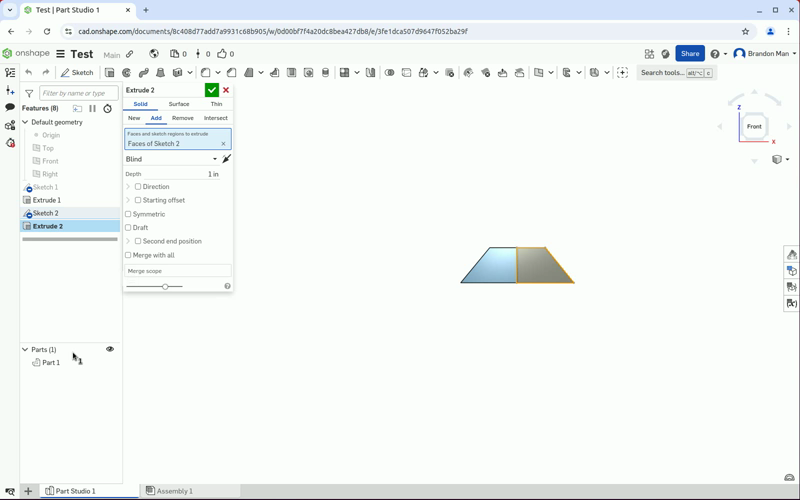
mouse_move(143, 106)
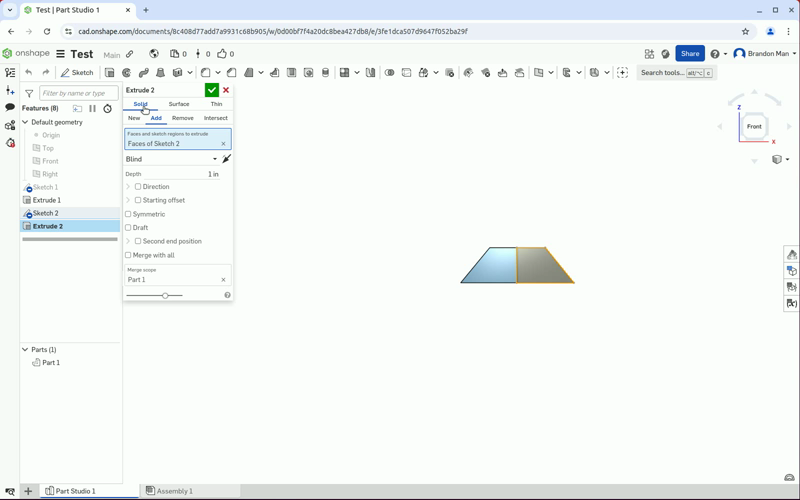
click(143, 106)
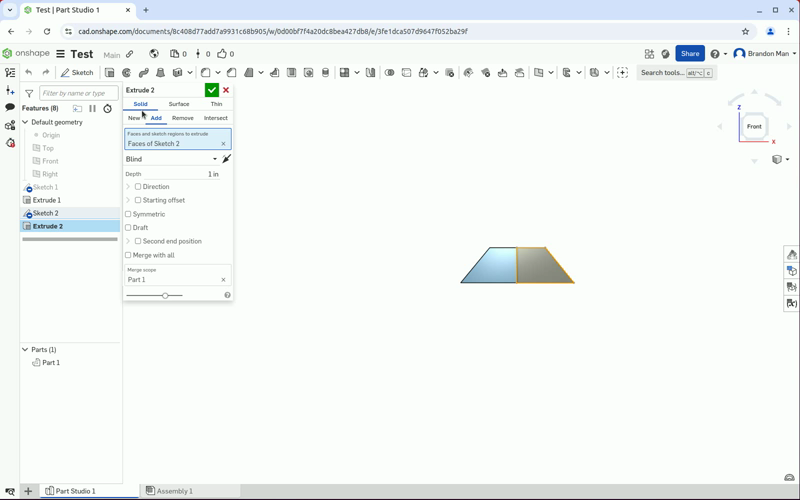
mouse_move(137, 120)
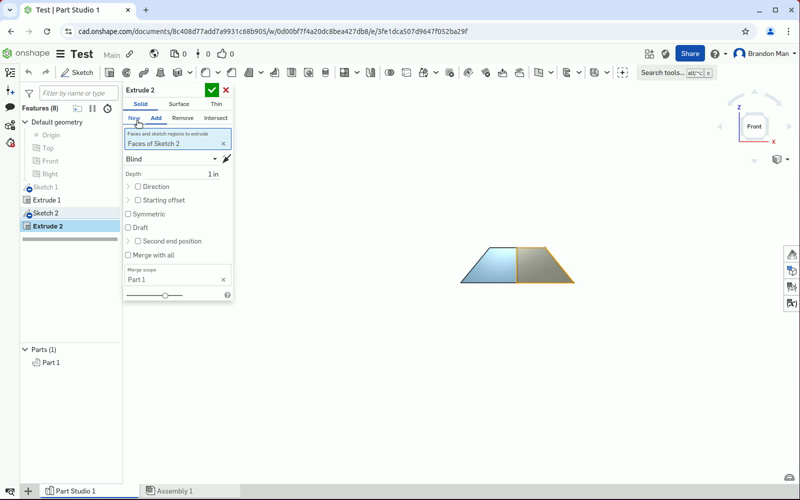
click(137, 120)
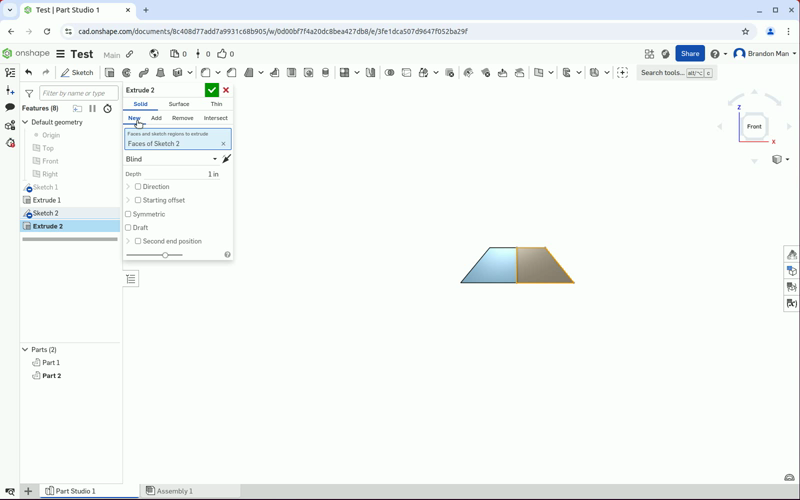
key(tab, 4)
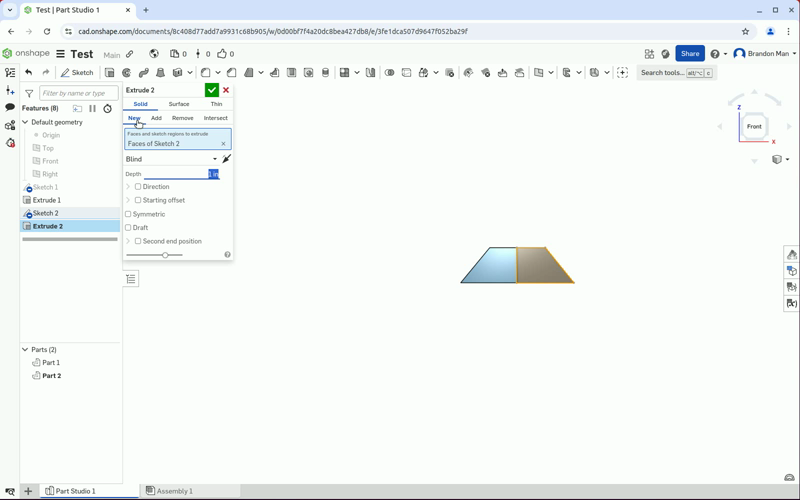
text(0.481)
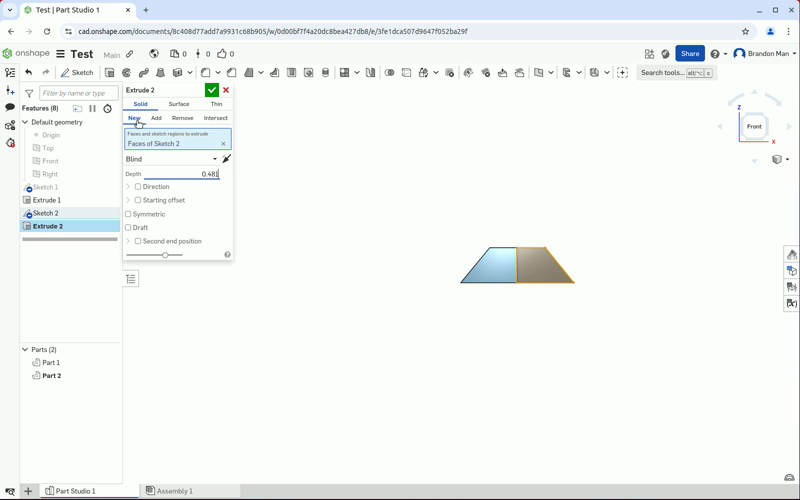
key(enter)
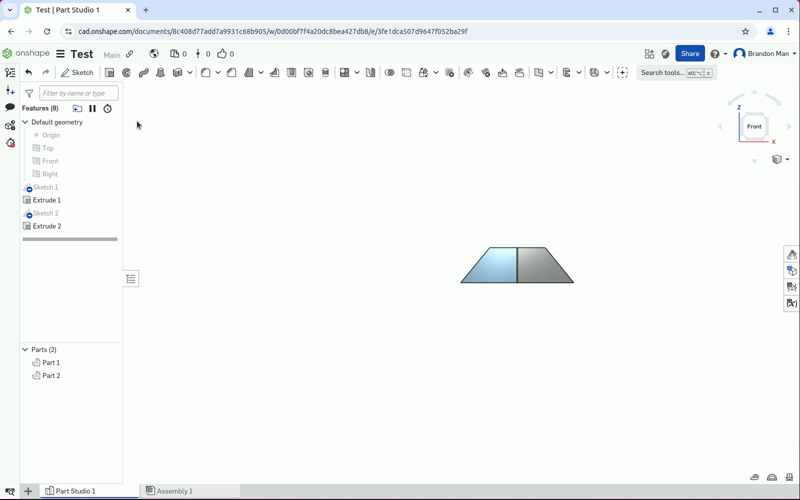
key(shift+h)
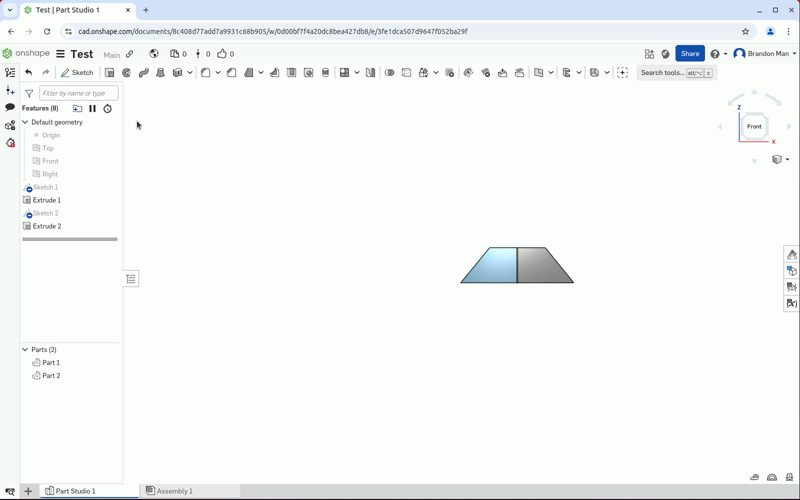
key(shift+h)
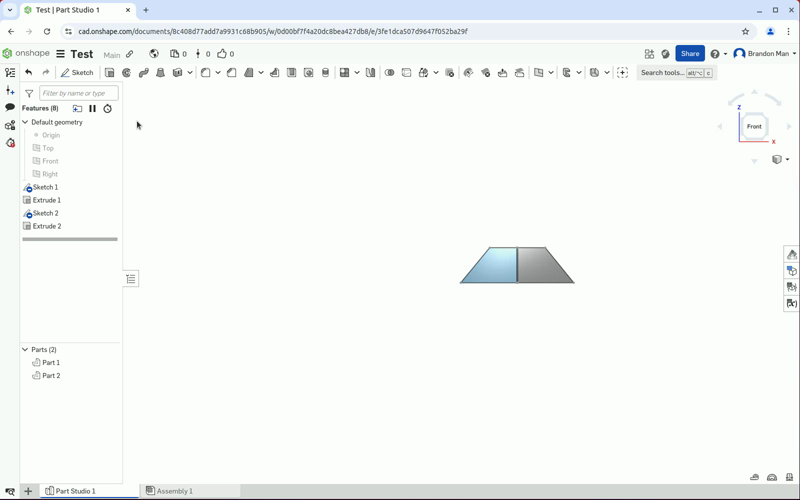
key(shift+7)
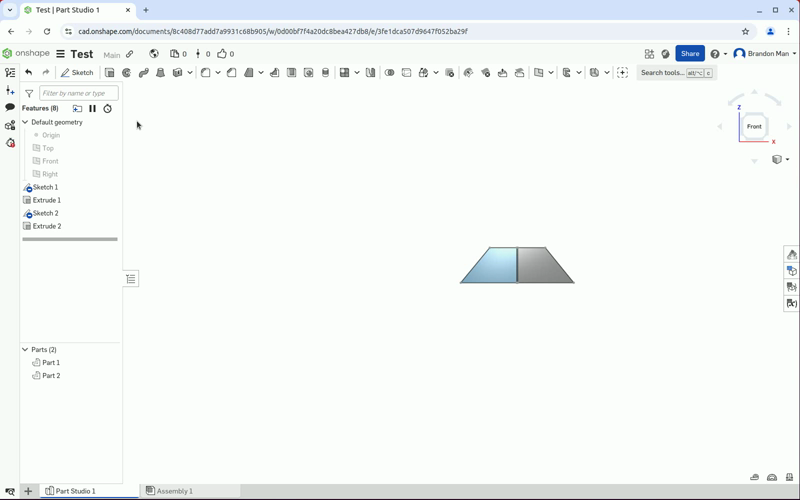
key(left, 2)
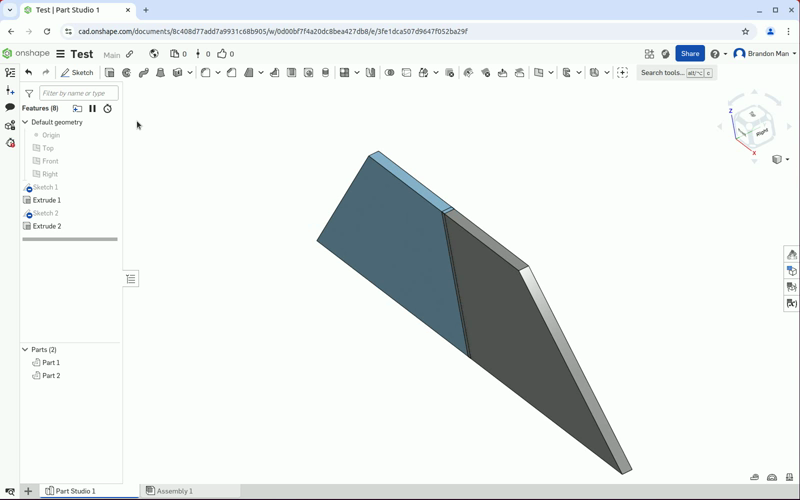
key(down, 2)
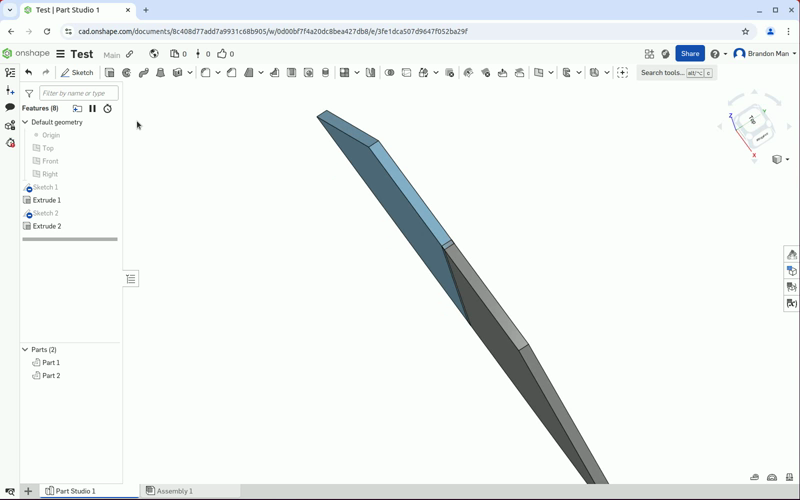
key(up, 2)
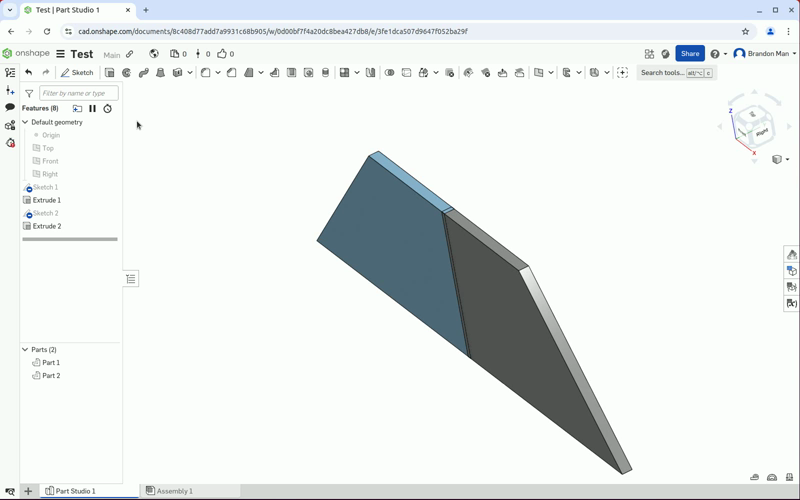
key(right, 2)
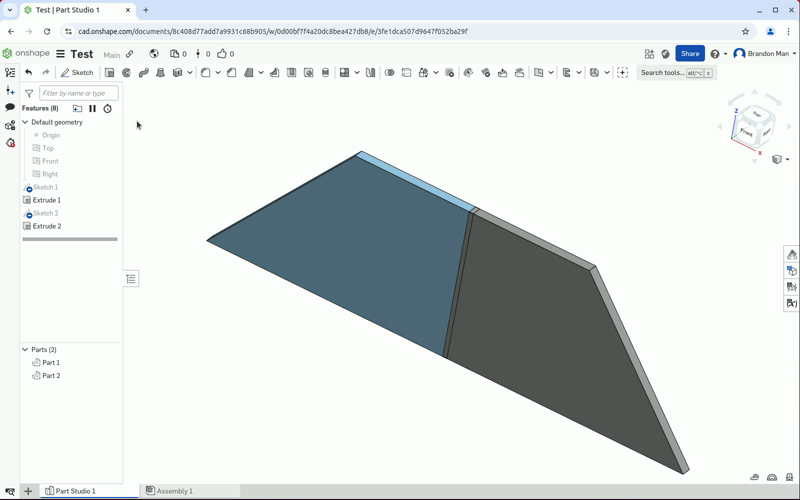
mouse_move(73, 189)
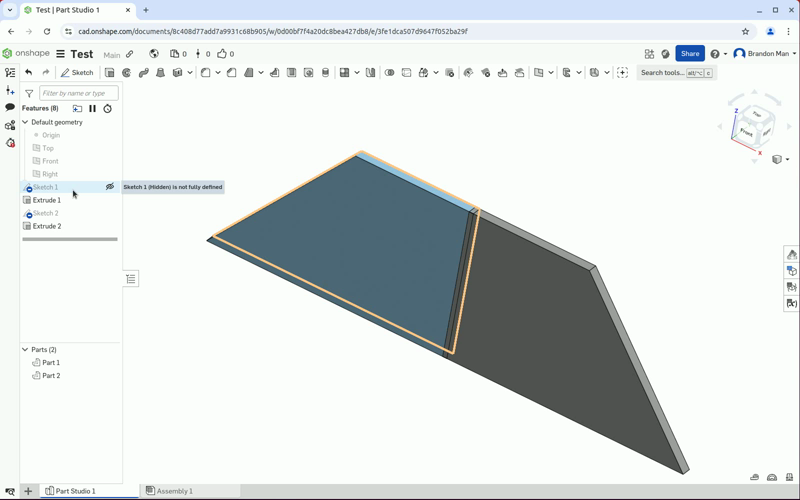
click(73, 189)